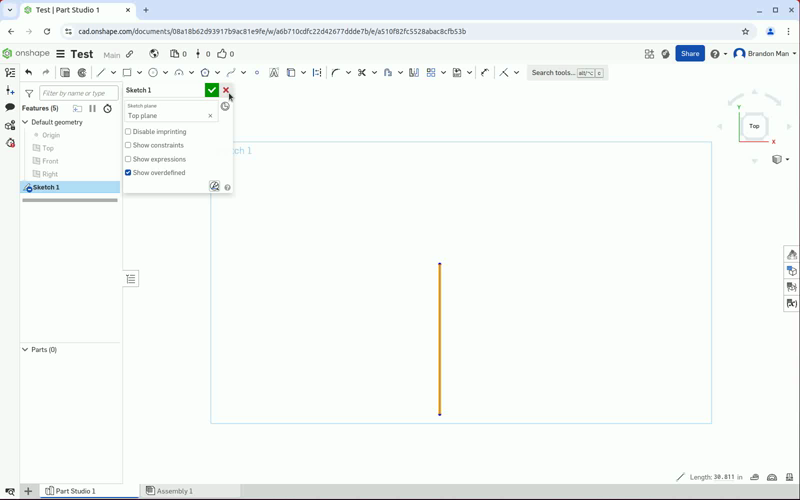
key(shift+h)
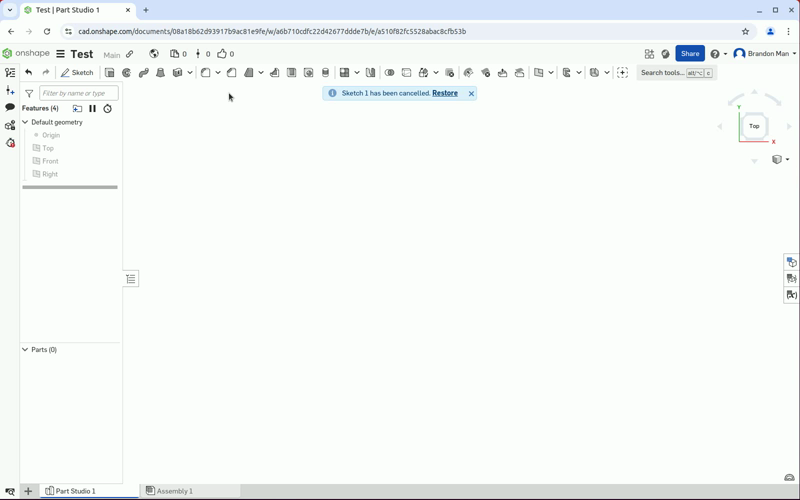
mouse_move(73, 352)
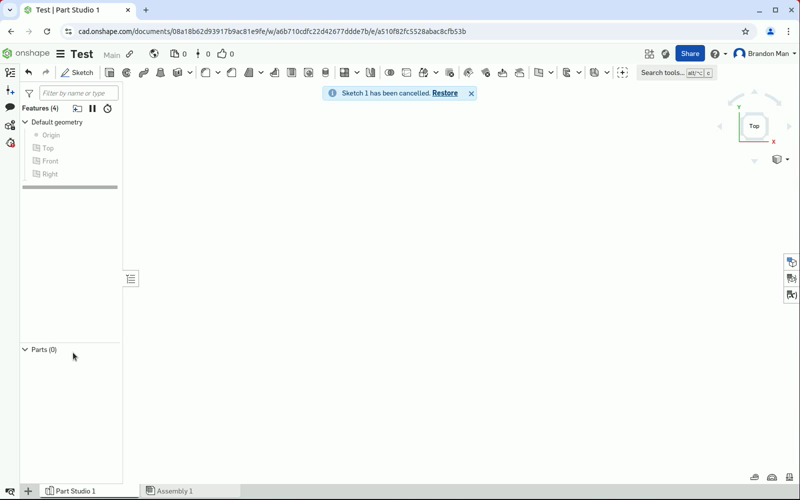
key(y)
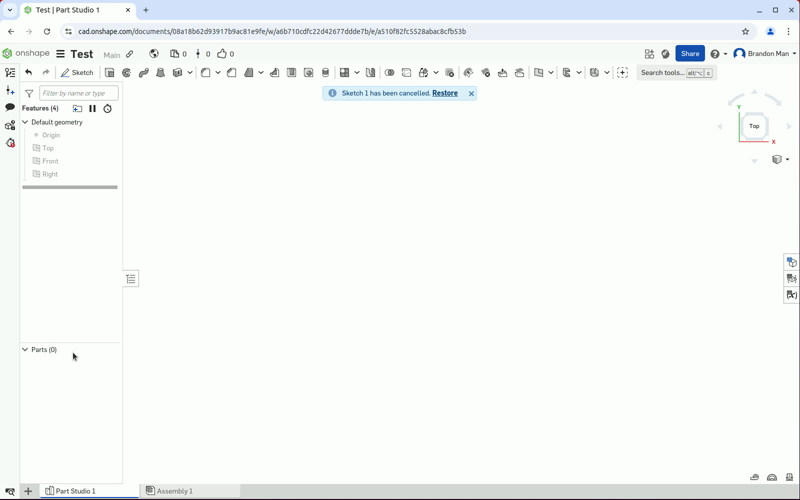
key(shift+p)
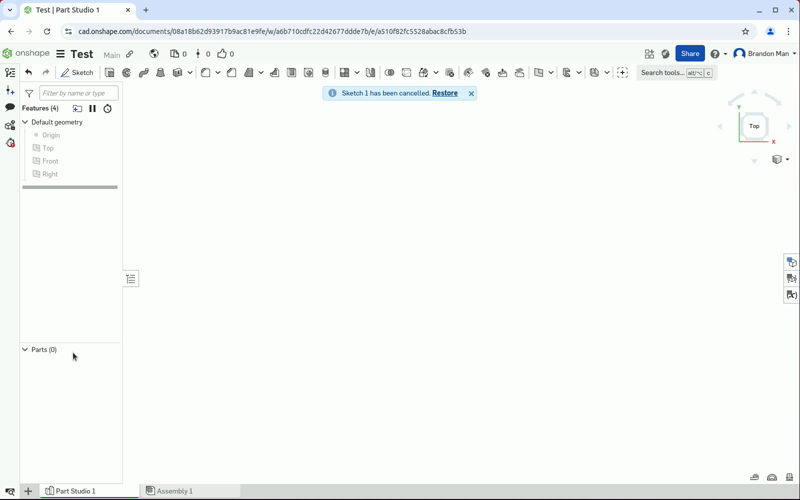
key(space)
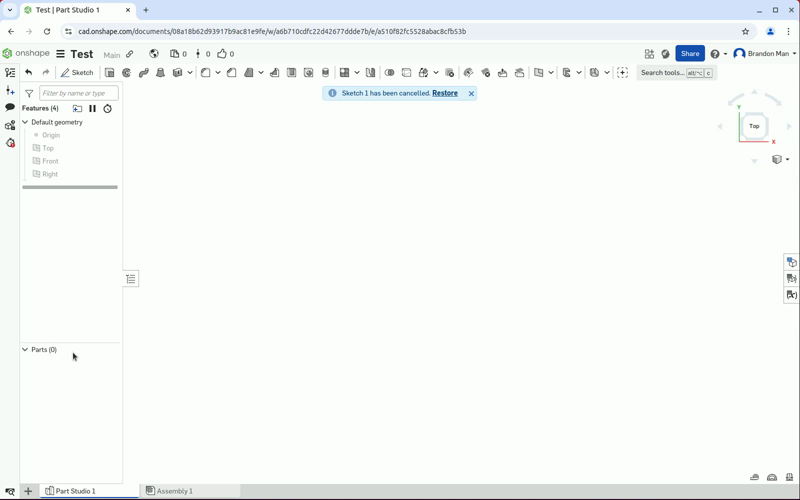
key_down(shift)
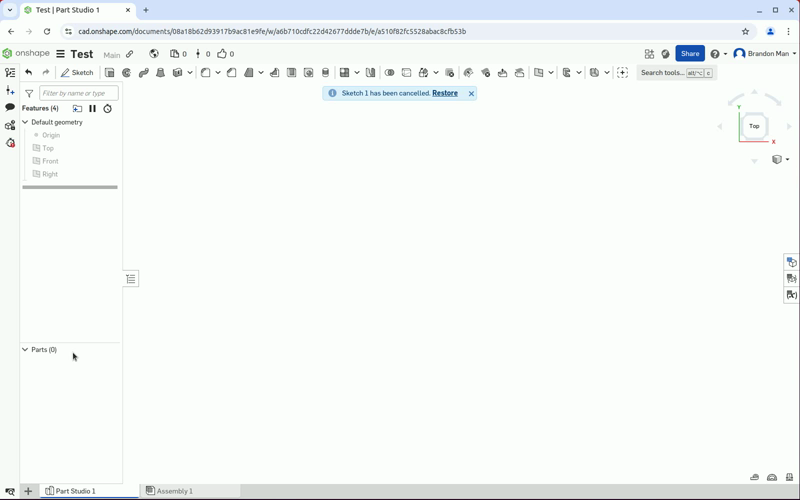
key(up)
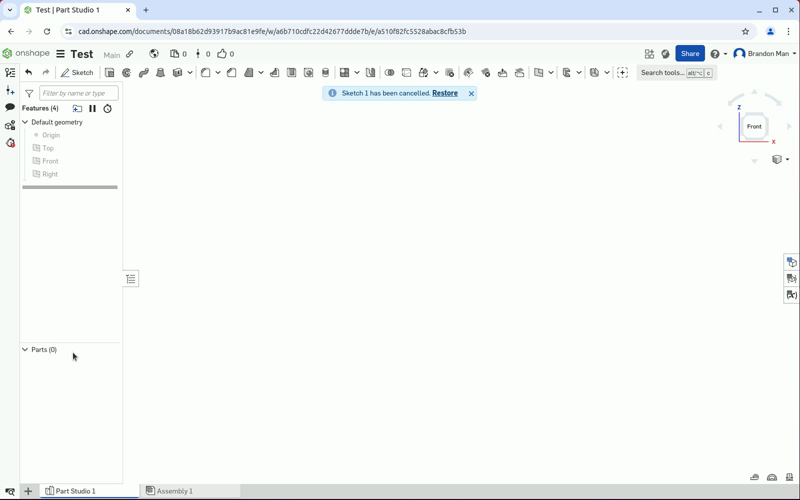
key_up(shift)
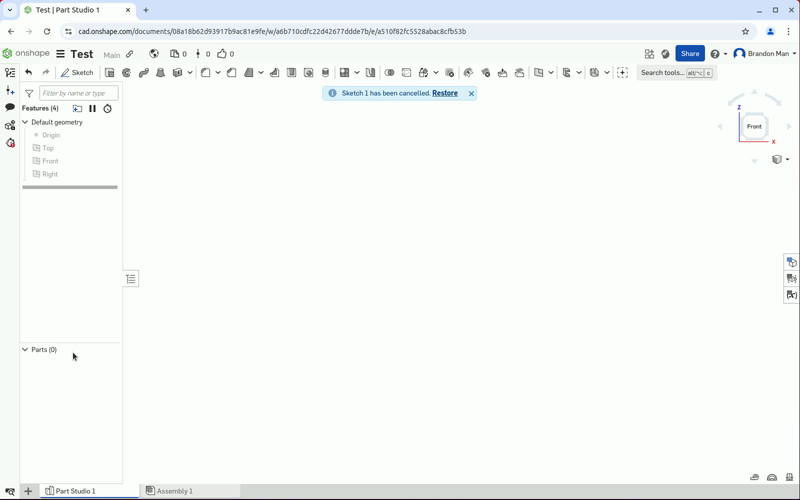
mouse_move(73, 352)
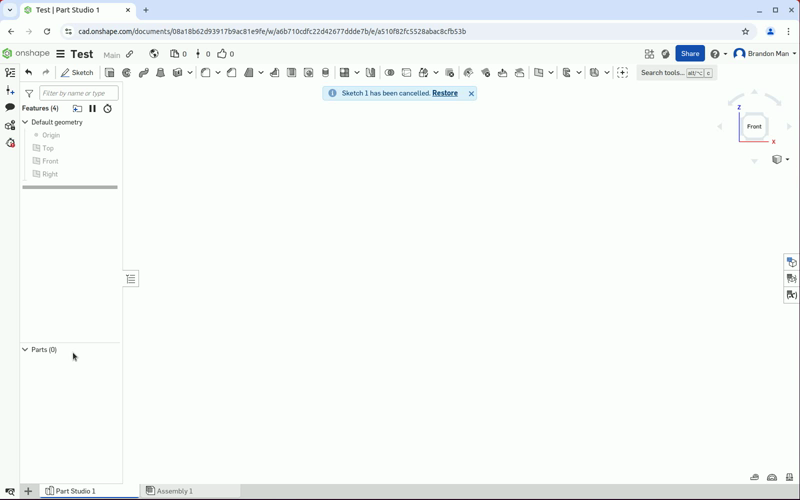
key(shift+y)
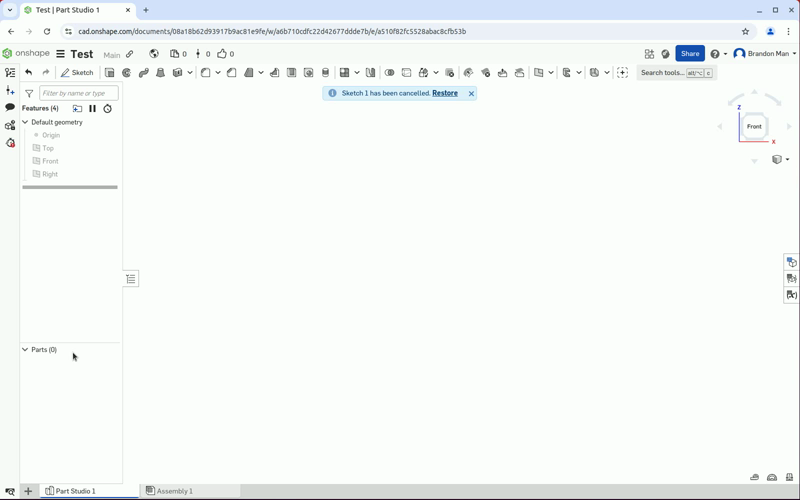
key(shift+s)
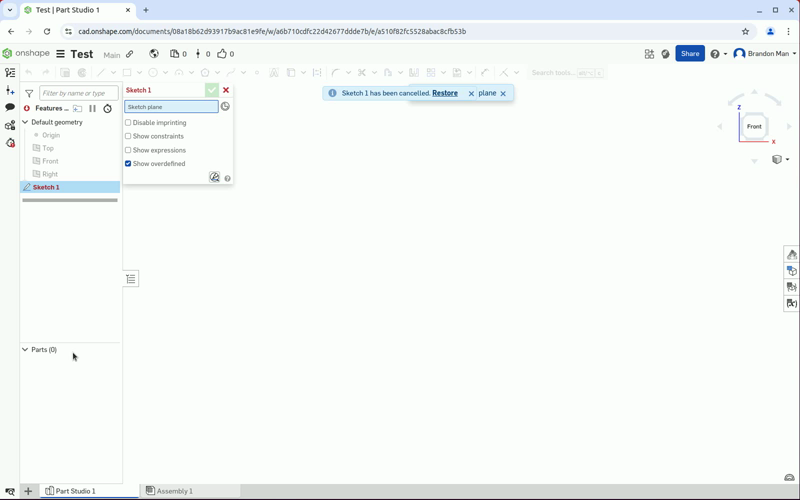
mouse_move(73, 163)
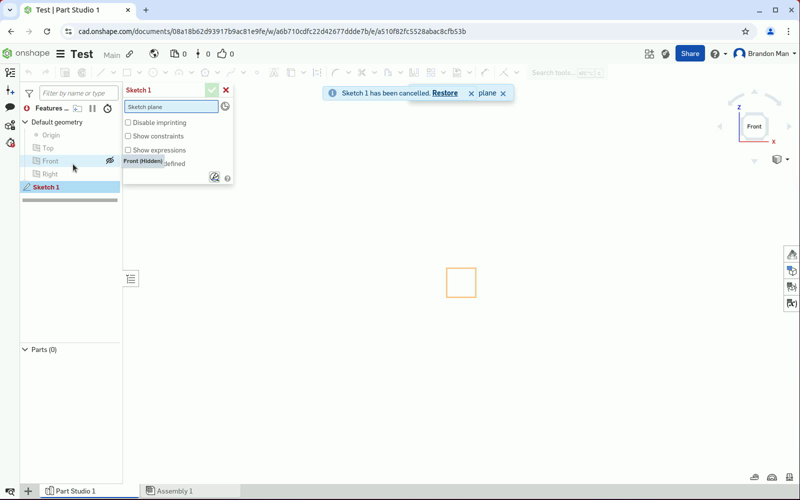
click(73, 163)
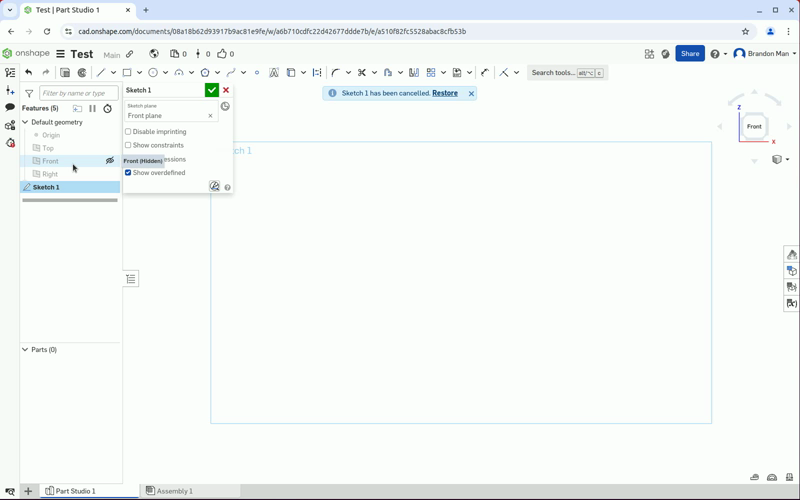
mouse_move(73, 352)
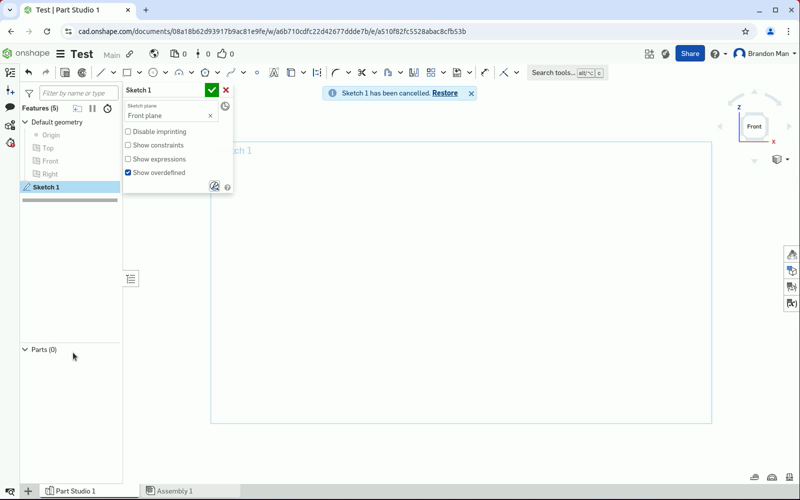
key(y)
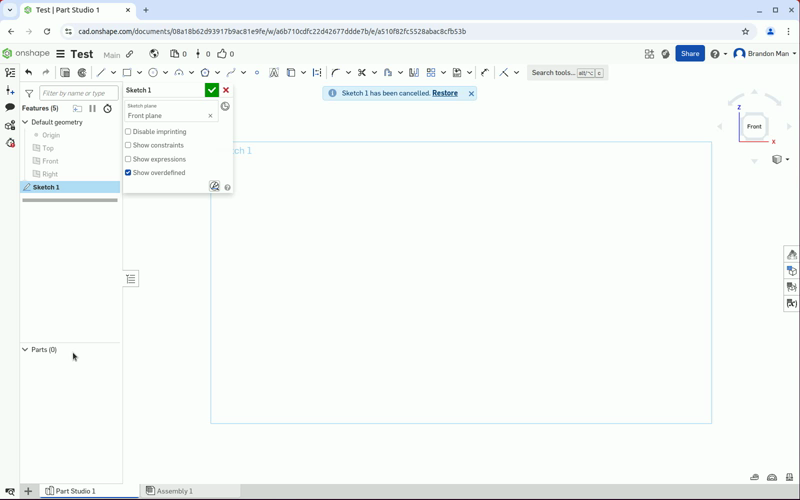
key(l)
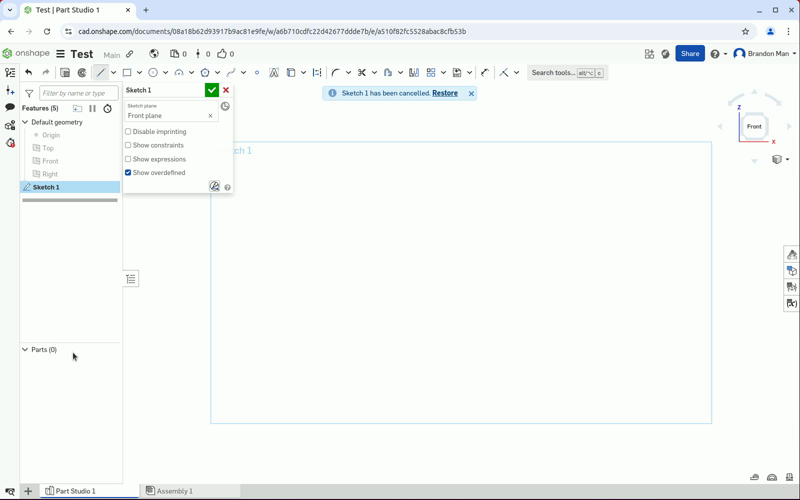
key_down(shift)
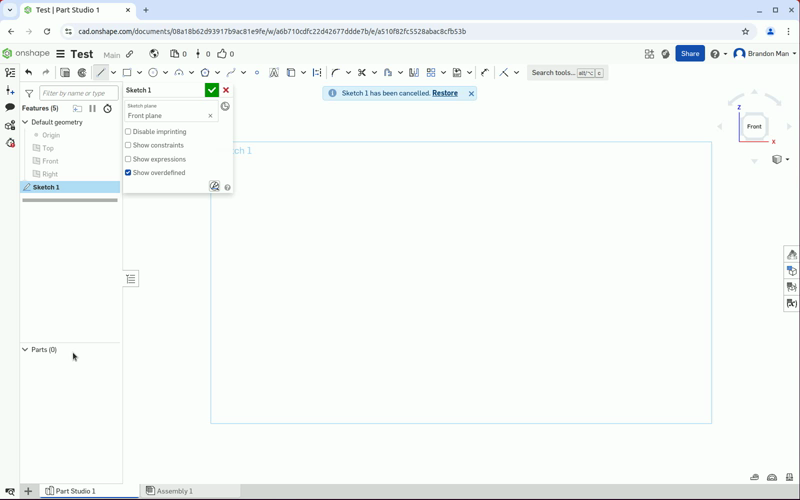
mouse_move(460, 282)
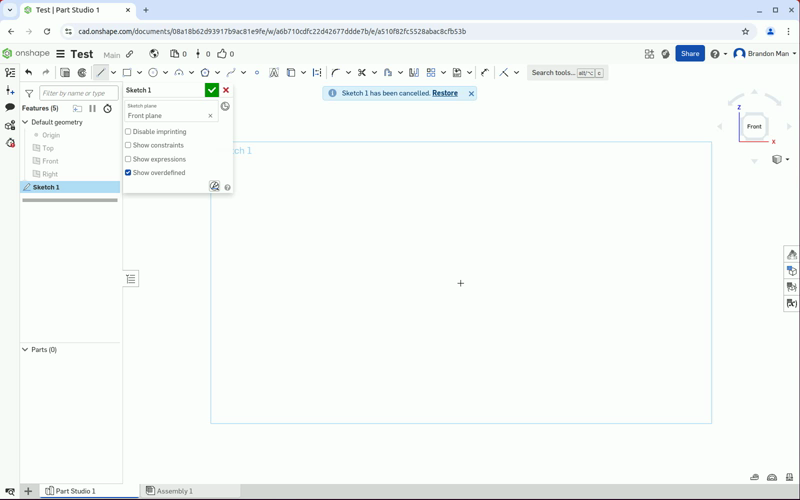
click(460, 282)
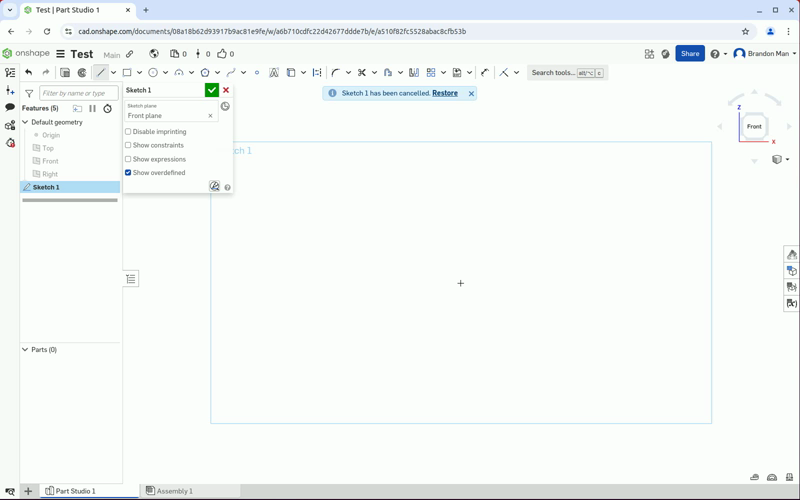
key_up(shift)
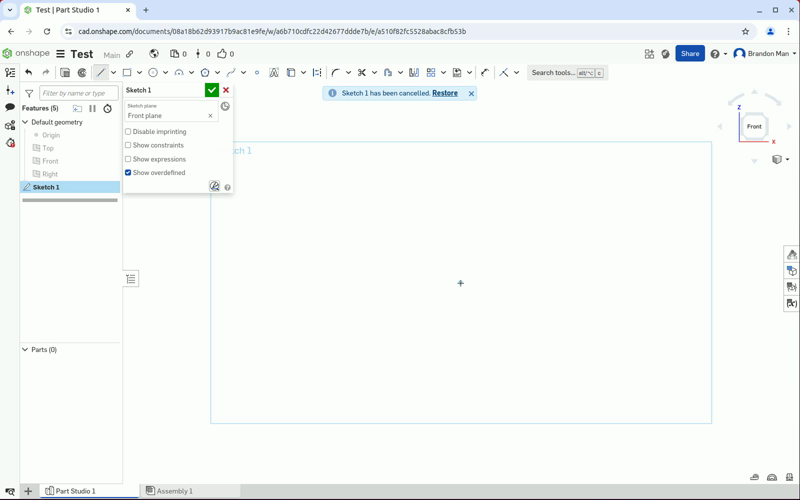
key_down(shift)
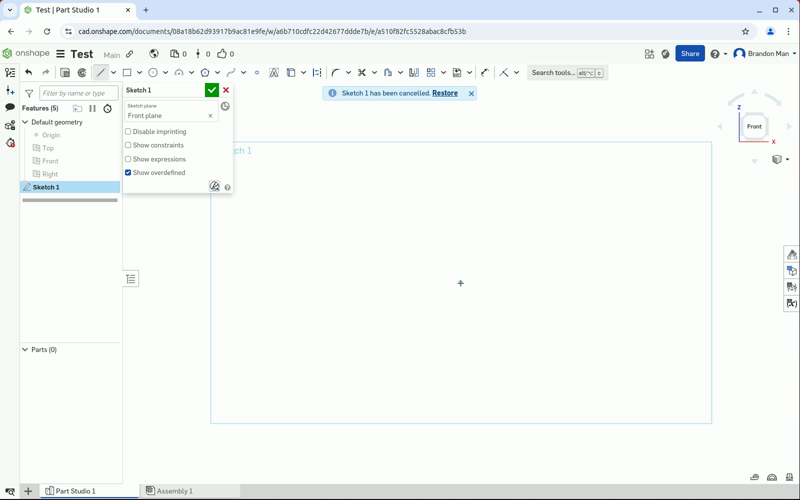
mouse_move(490, 282)
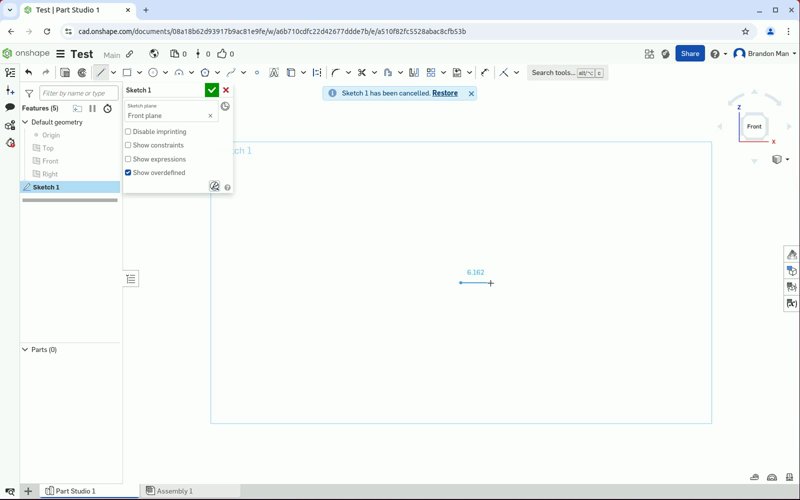
mouse_move(517, 282)
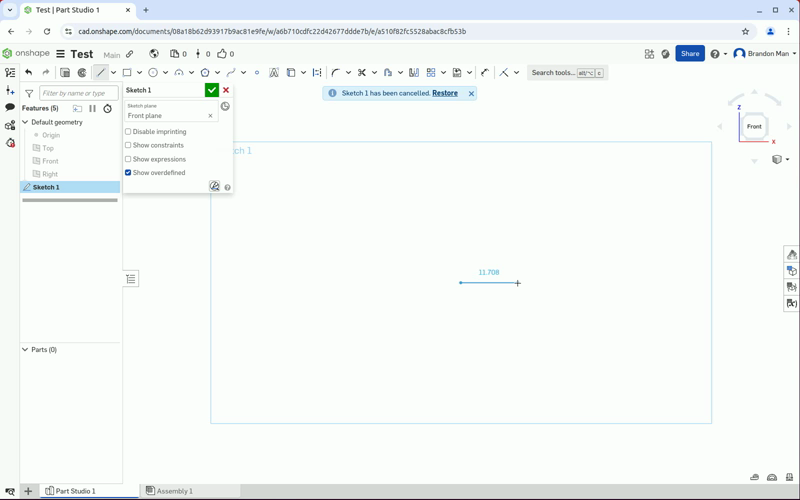
click(517, 282)
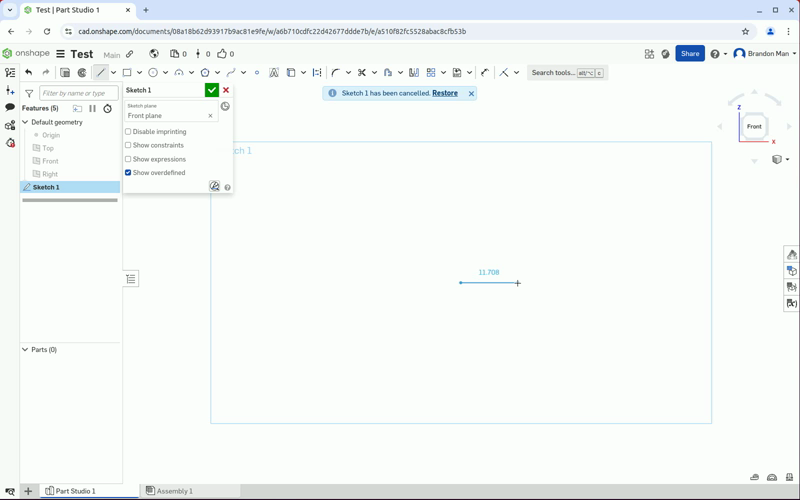
key_up(shift)
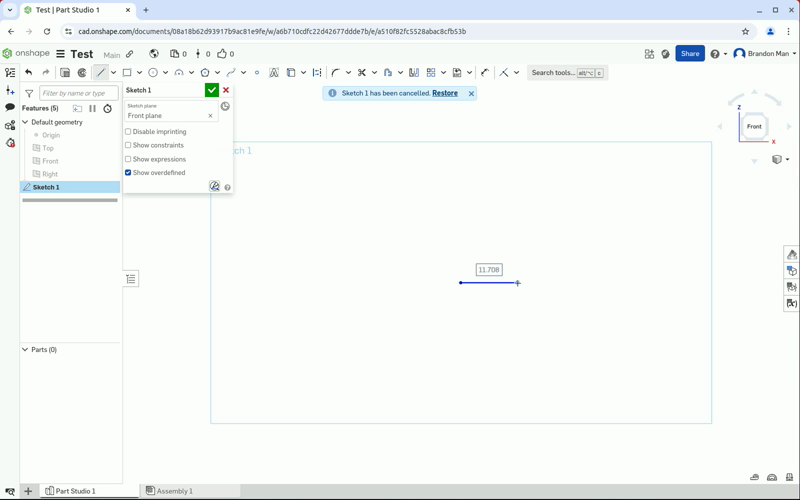
key_down(shift)
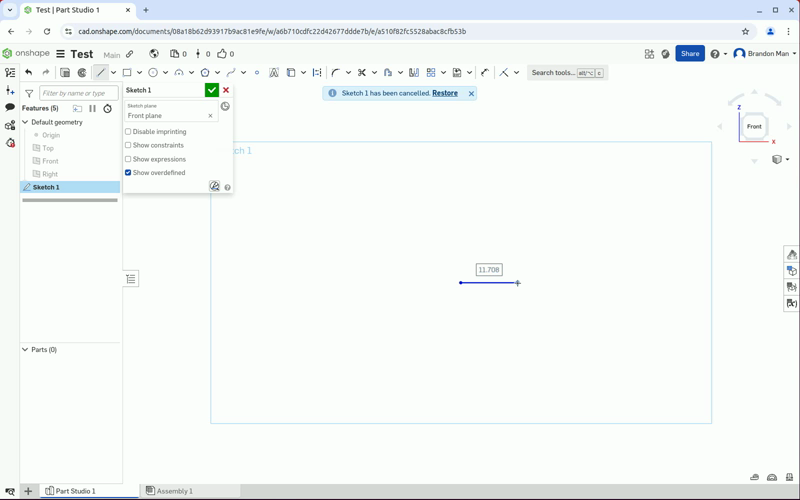
mouse_move(547, 282)
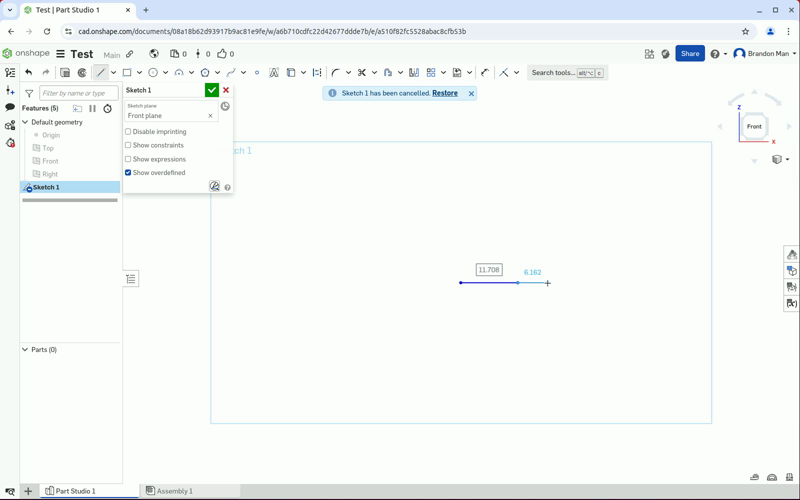
mouse_move(517, 226)
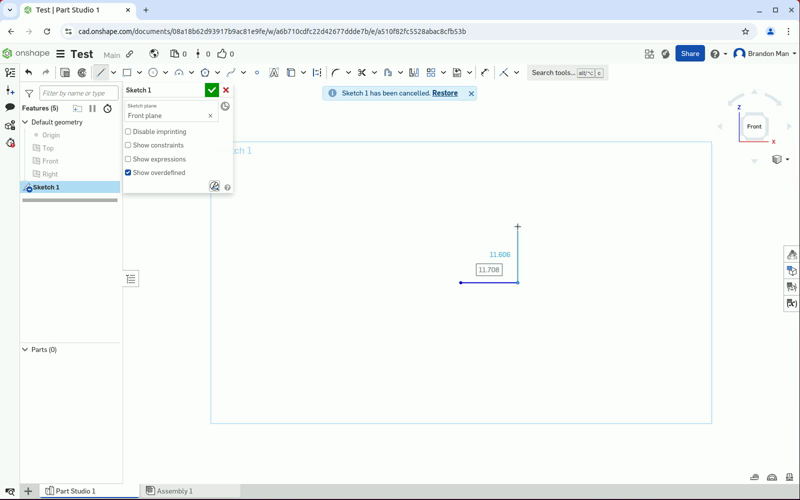
click(517, 226)
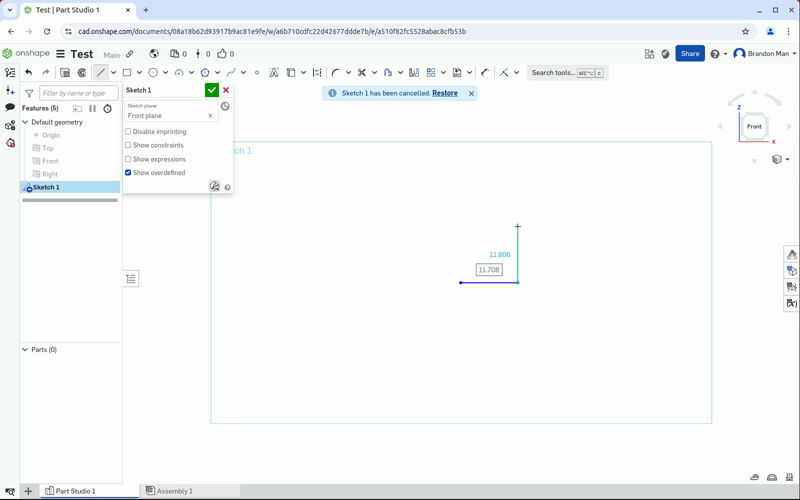
key_up(shift)
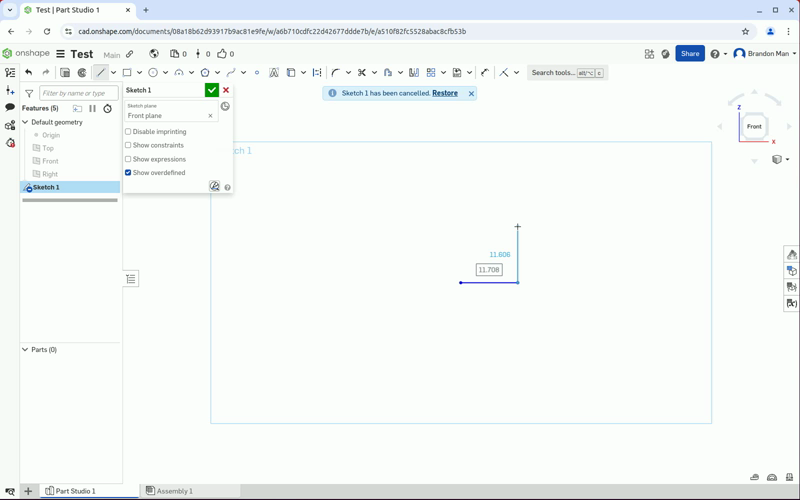
key_down(shift)
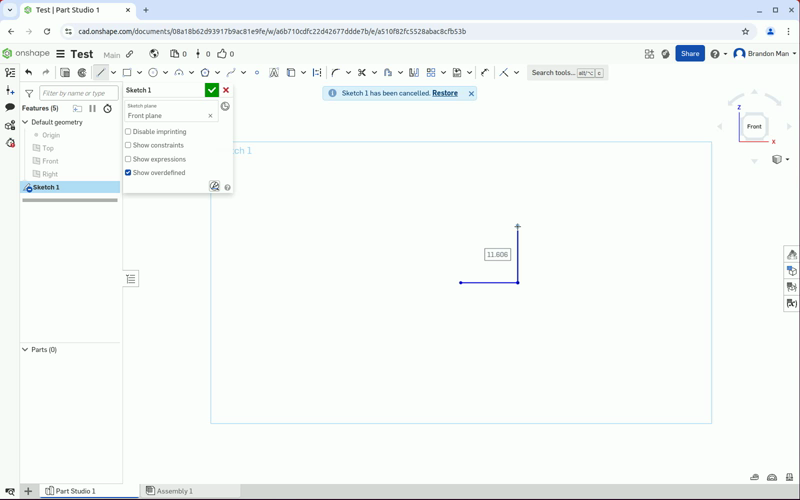
mouse_move(547, 226)
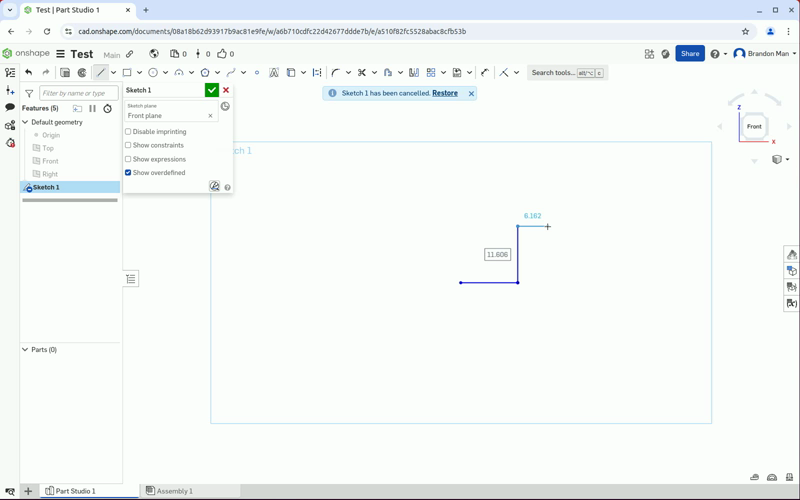
mouse_move(460, 226)
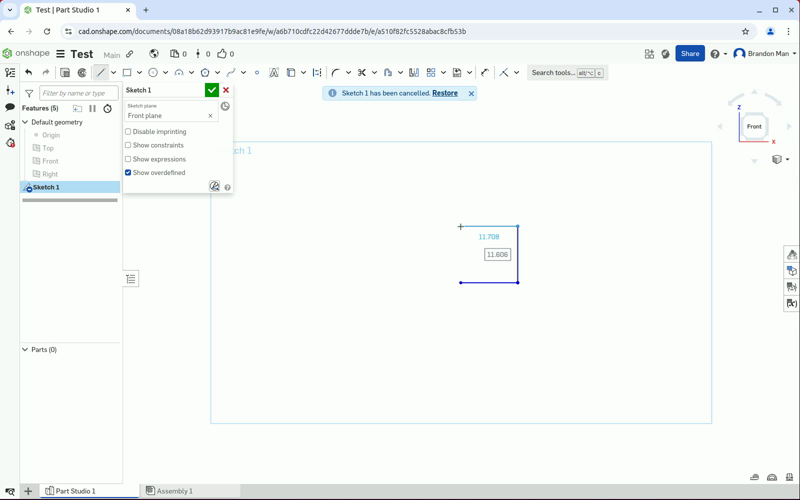
click(460, 226)
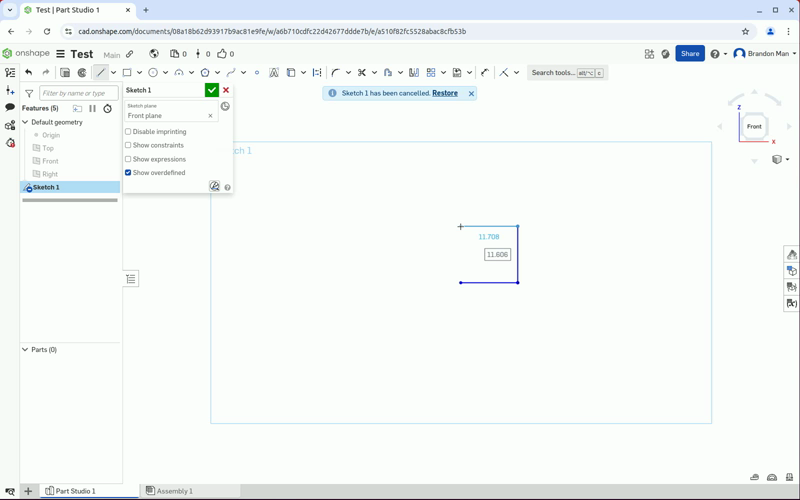
key_up(shift)
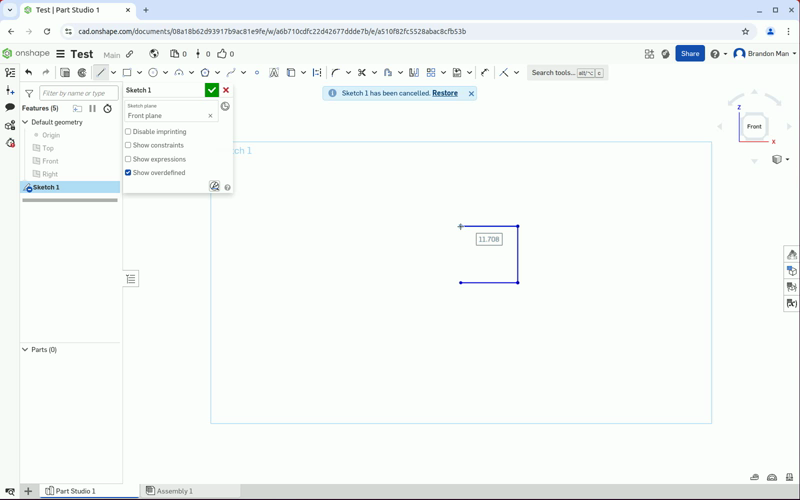
mouse_move(490, 226)
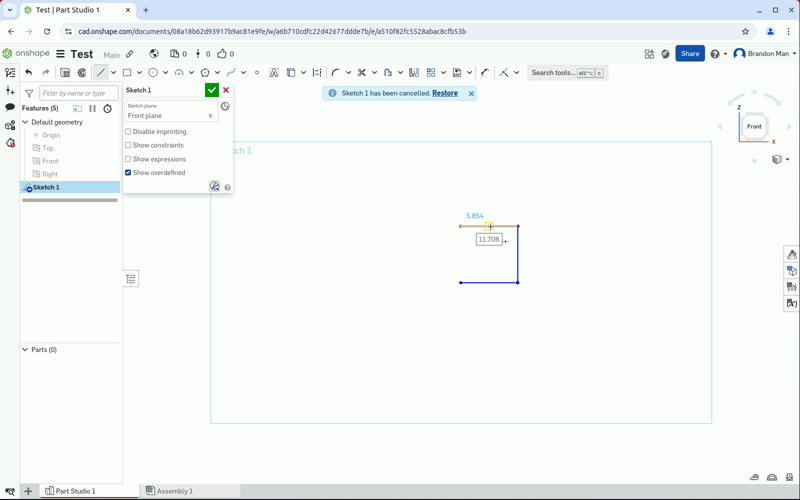
key_down(shift)
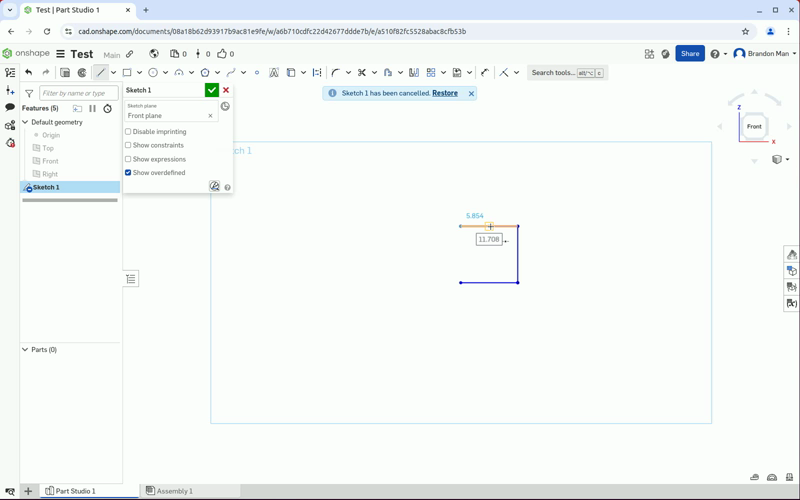
mouse_move(460, 282)
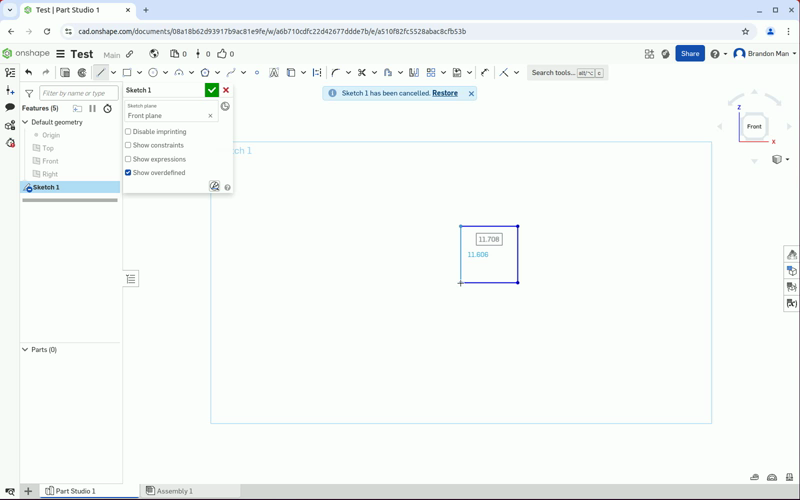
key_up(shift)
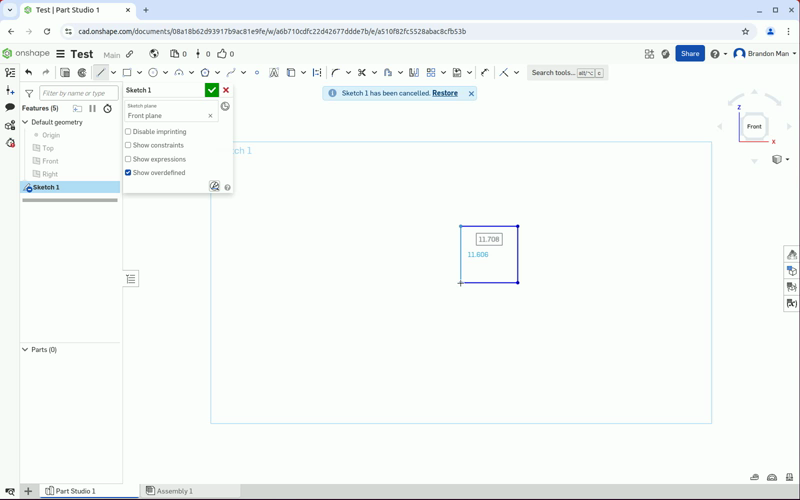
click(460, 282)
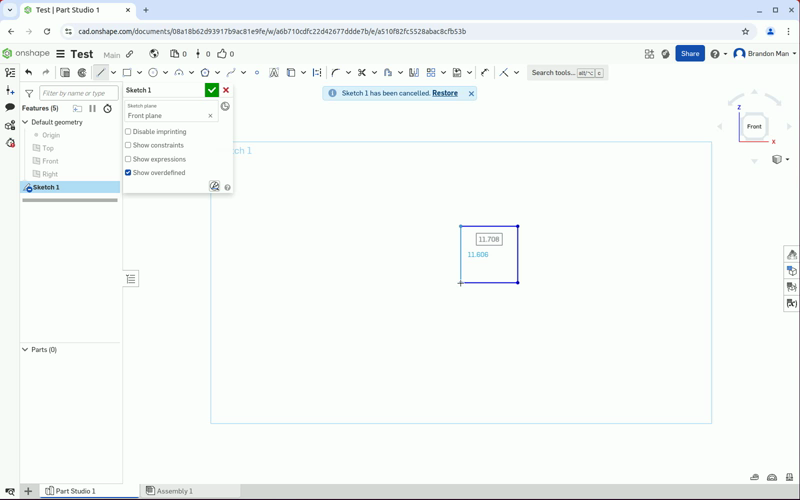
key(esc)
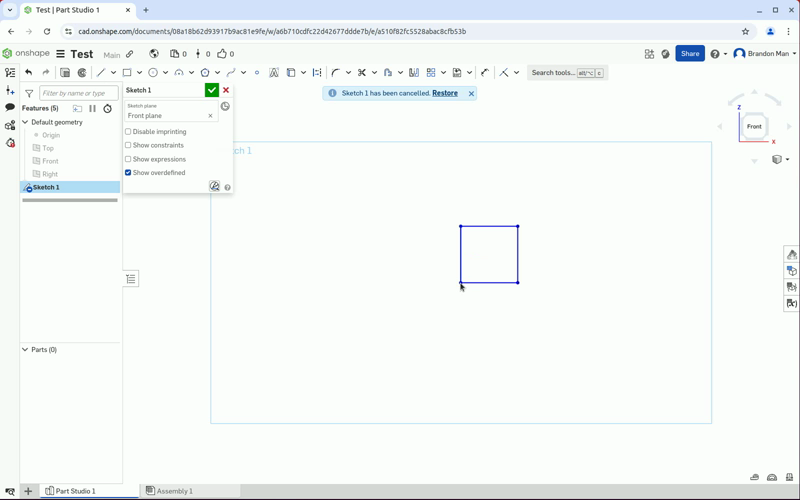
mouse_move(491, 257)
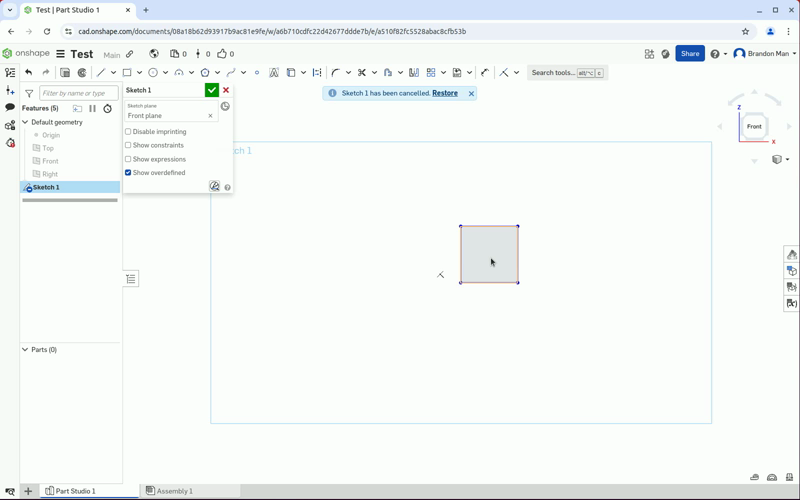
click(491, 257)
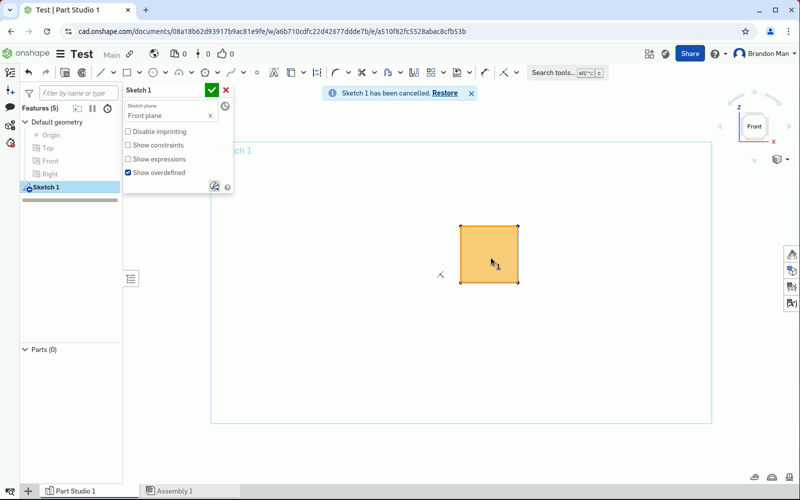
mouse_move(73, 352)
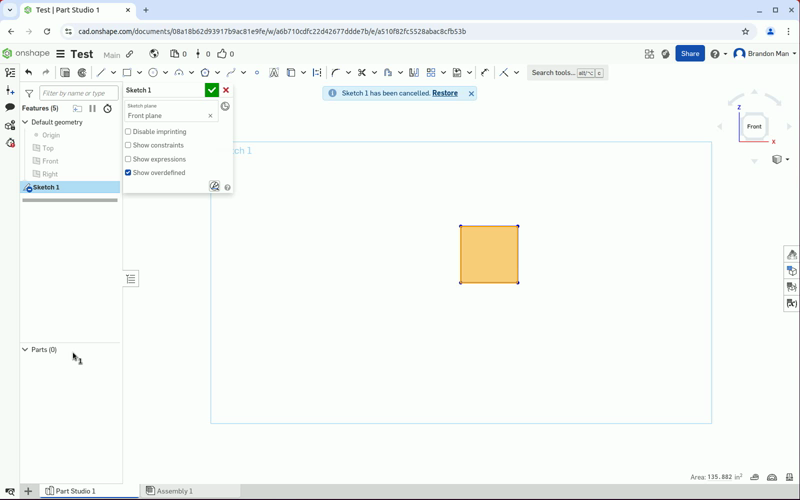
key(shift+y)
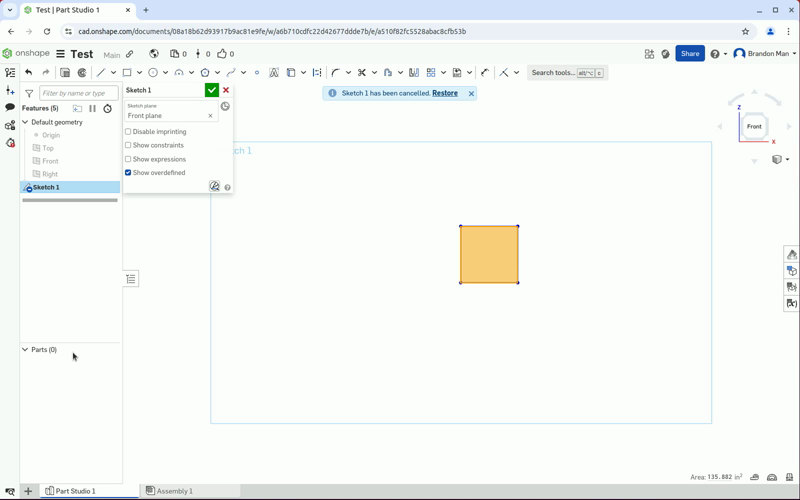
key(shift+e)
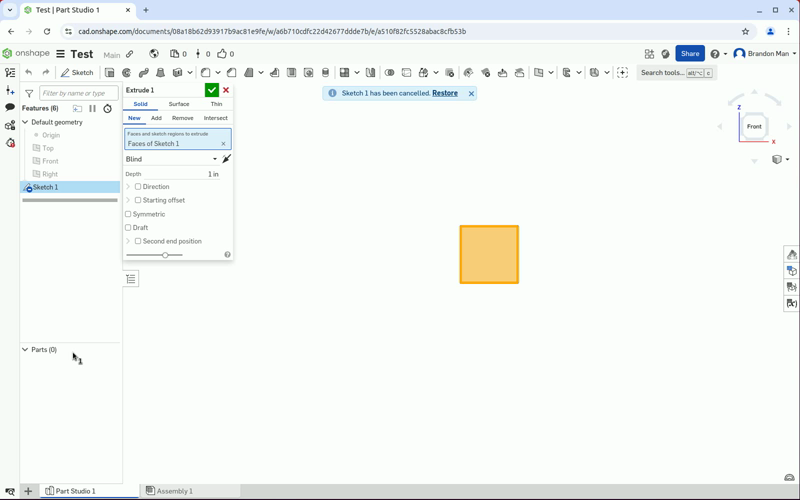
mouse_move(143, 106)
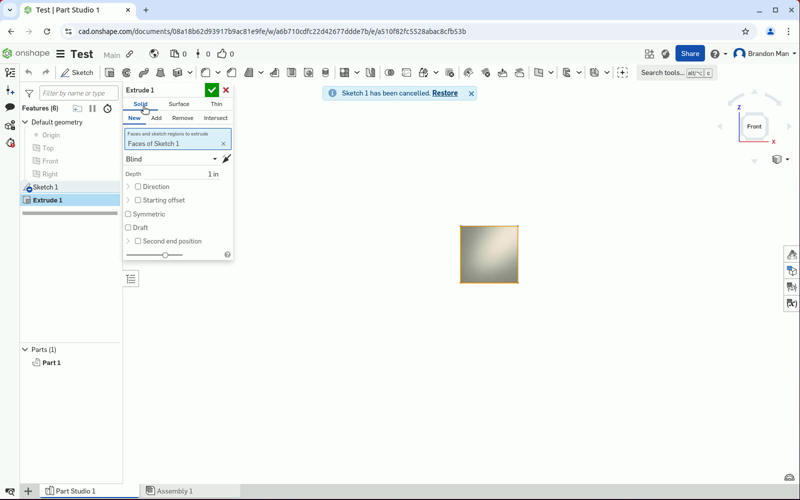
click(143, 106)
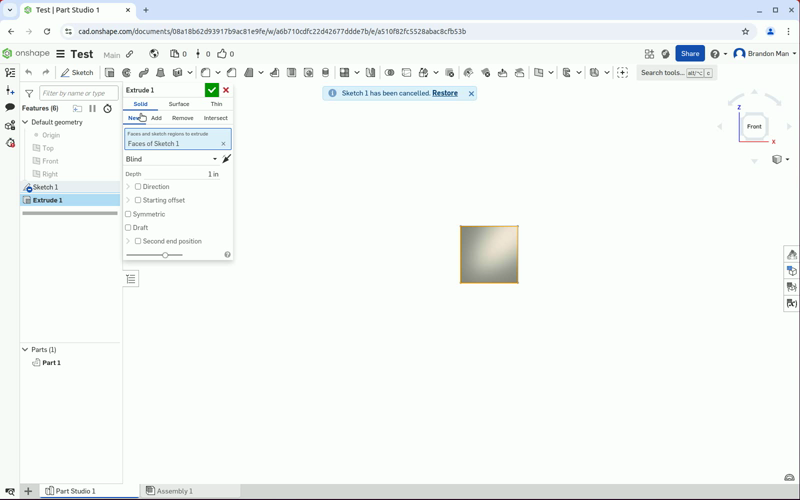
mouse_move(137, 120)
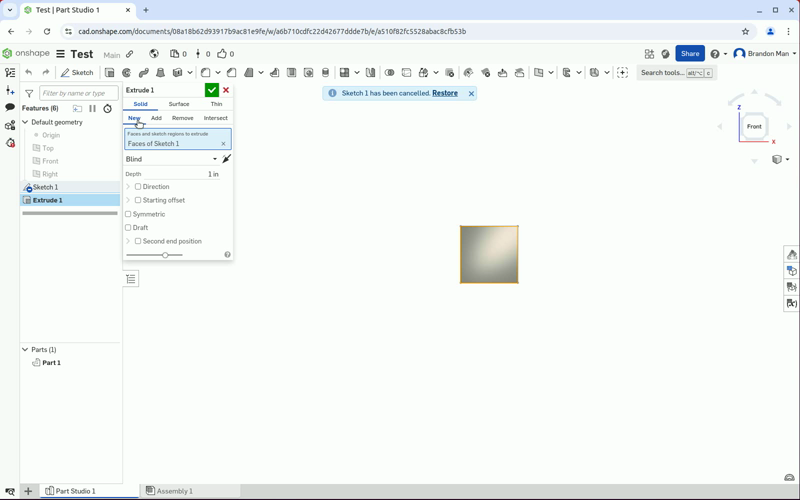
click(137, 120)
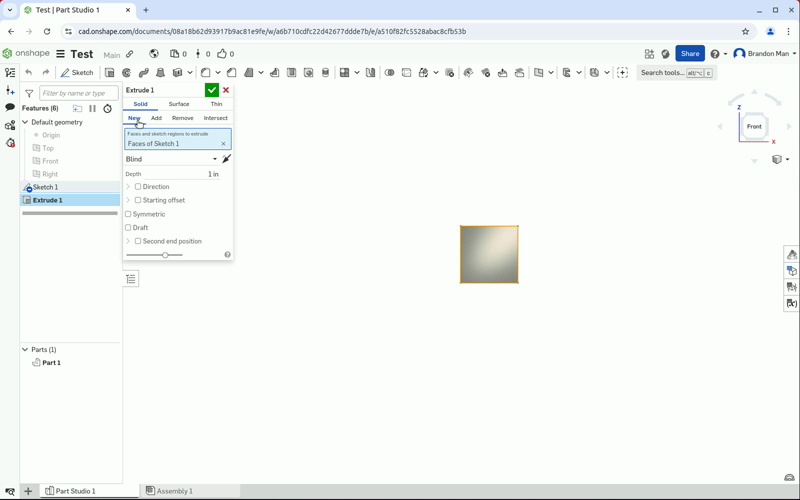
key(tab, 4)
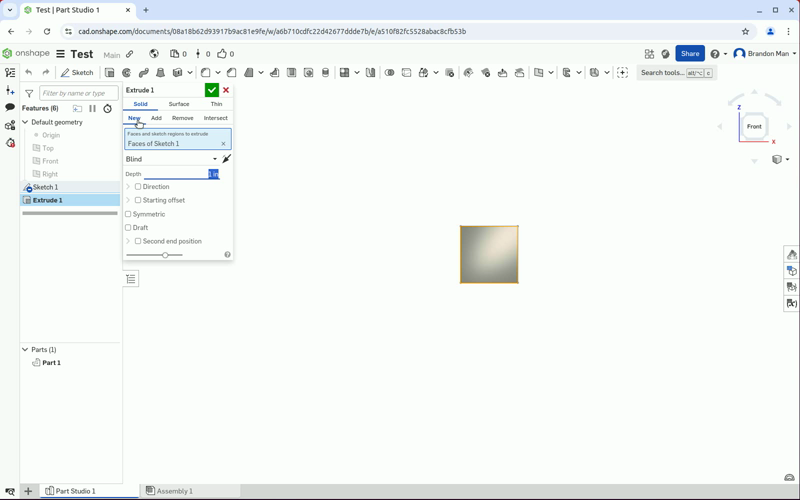
text(23.108)
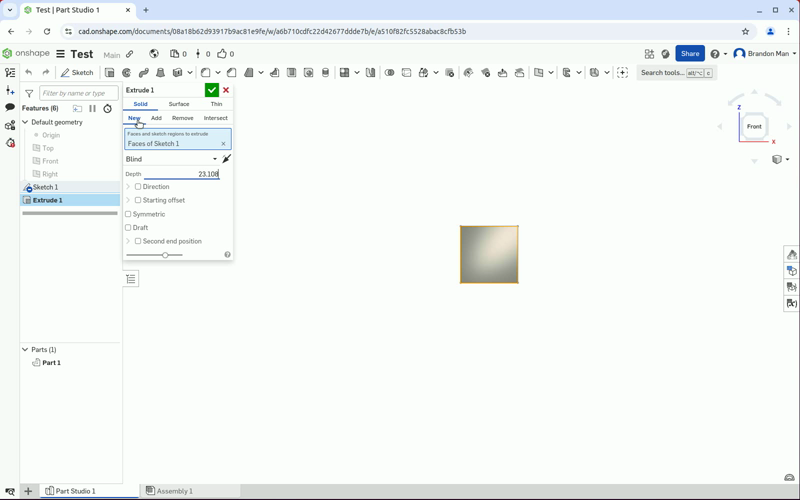
key(enter)
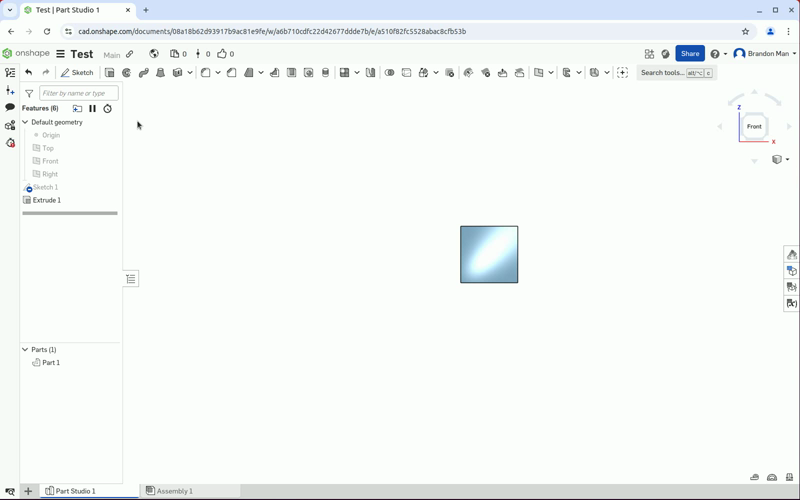
key(shift+h)
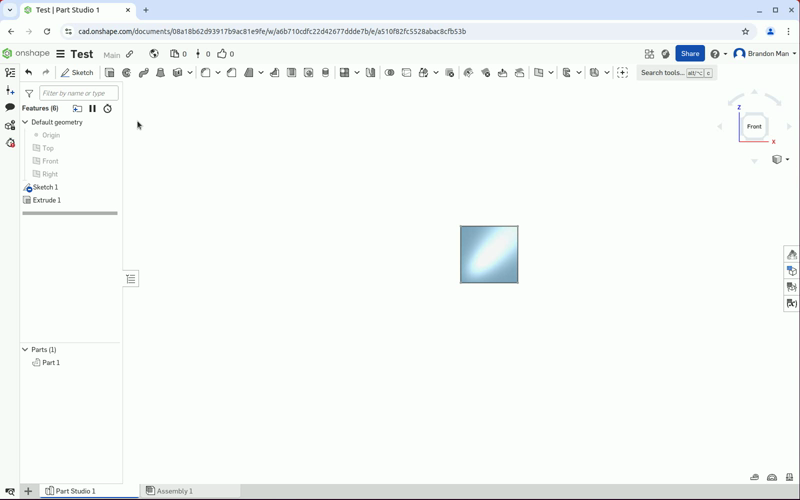
key(shift+h)
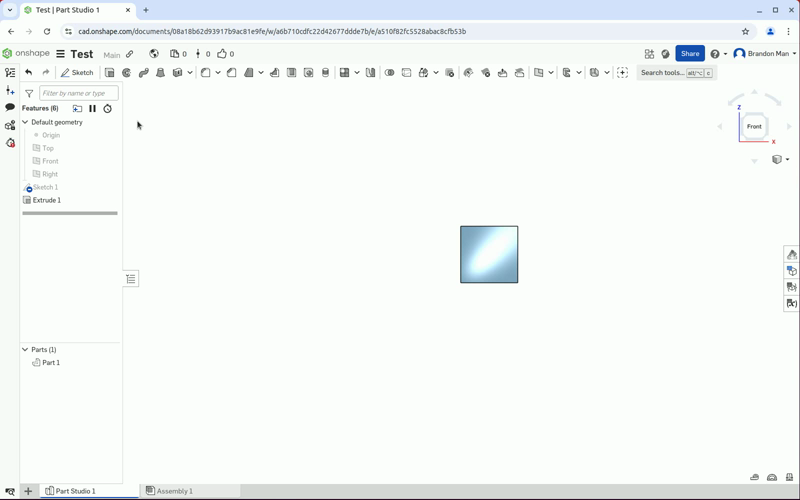
mouse_move(73, 189)
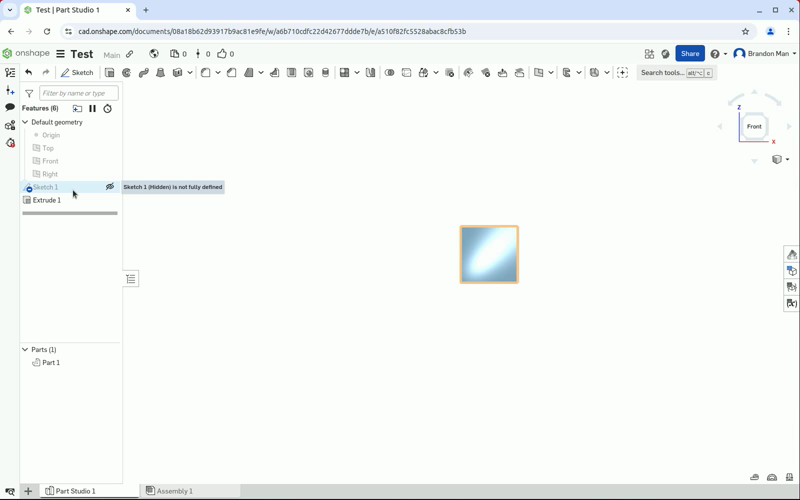
click(73, 189)
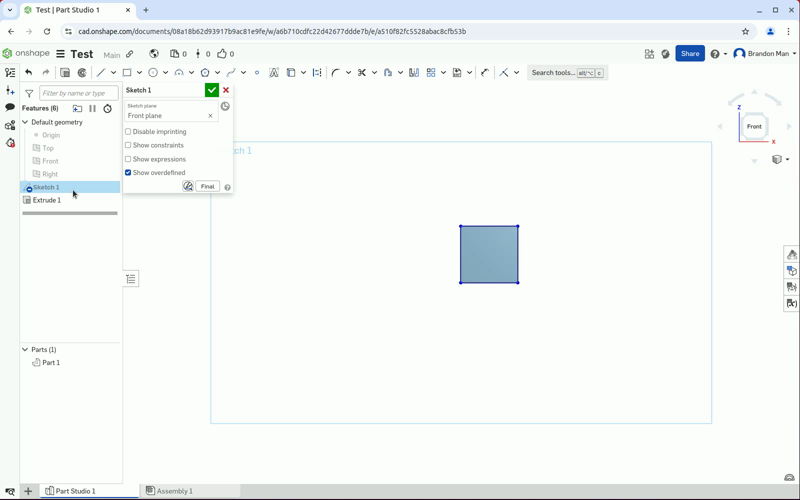
mouse_move(229, 92)
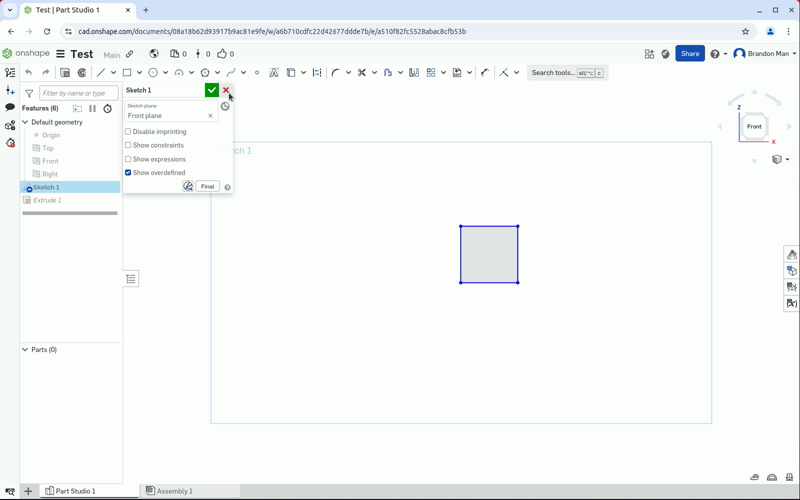
click(229, 92)
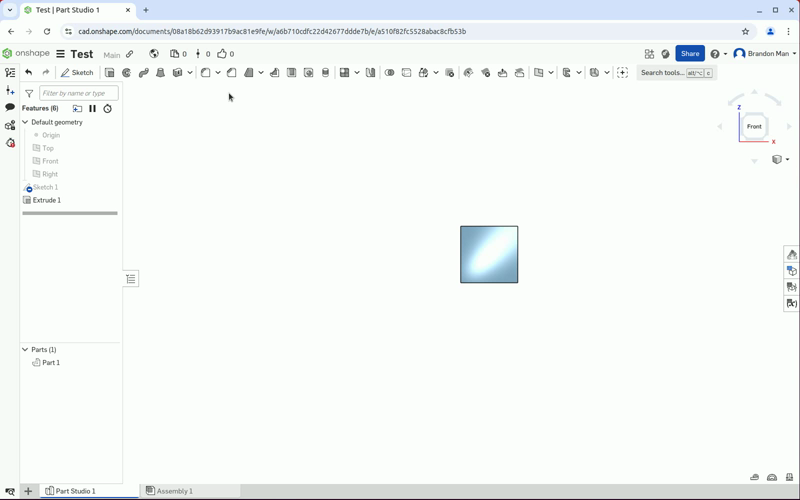
mouse_move(541, 75)
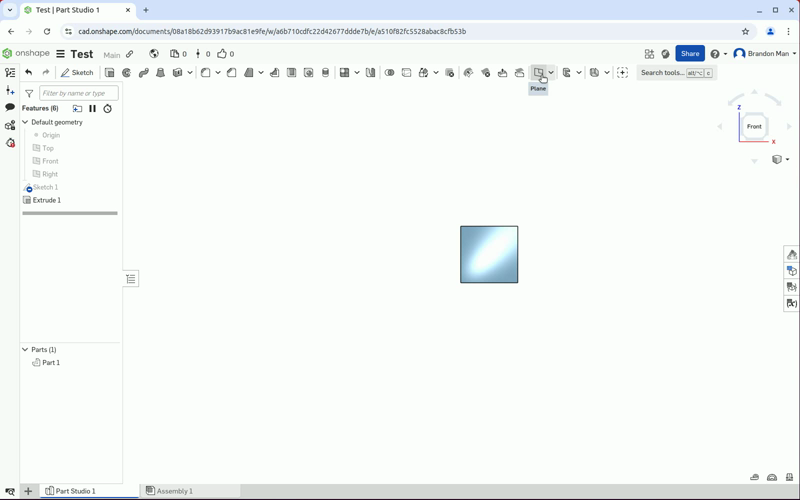
click(541, 75)
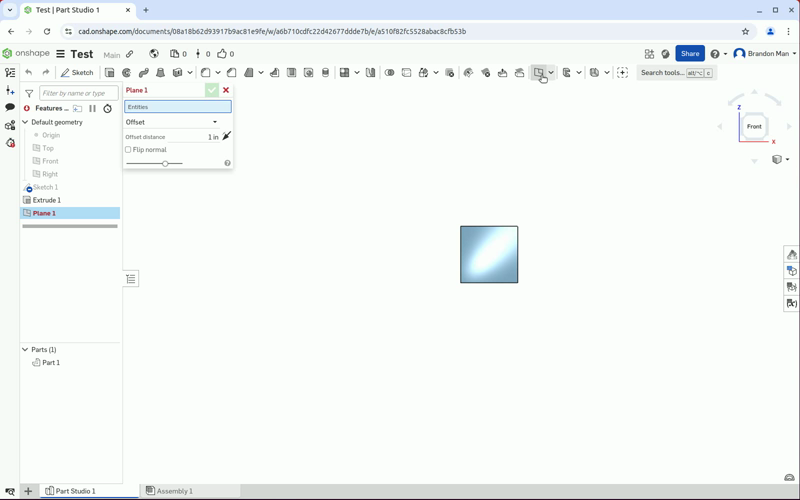
mouse_move(73, 163)
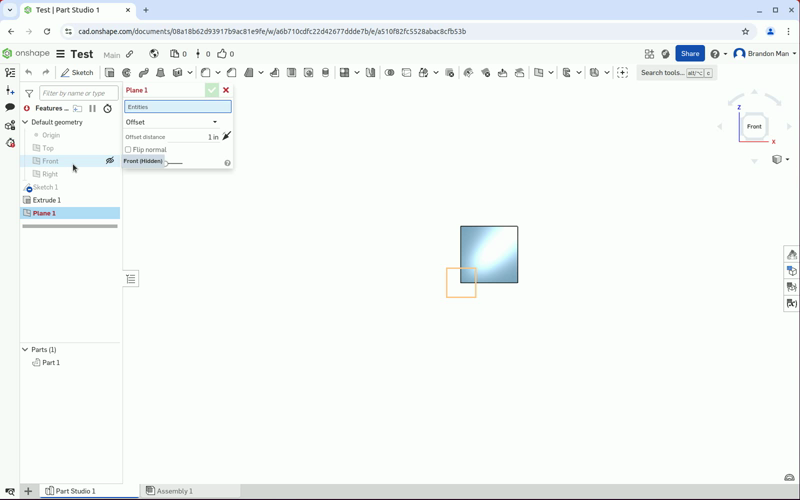
click(73, 163)
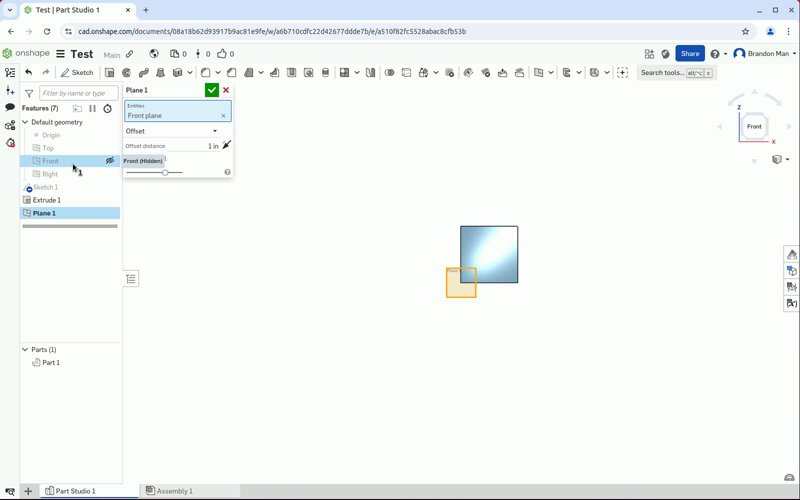
key(tab, 2)
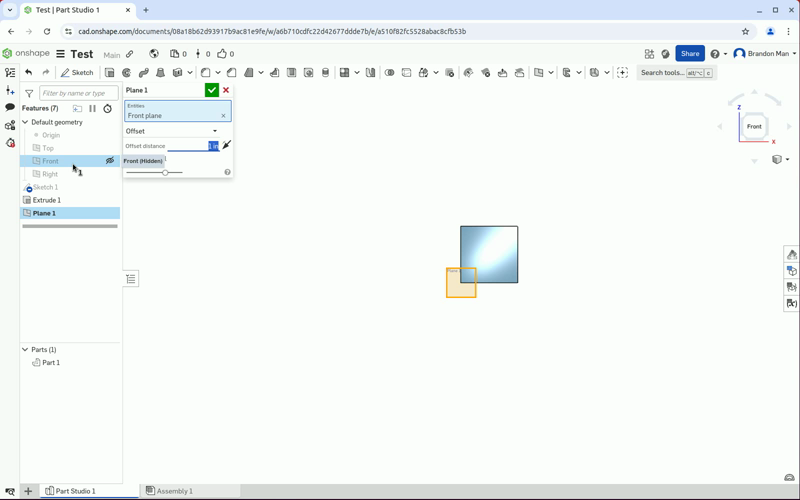
text(23.108)
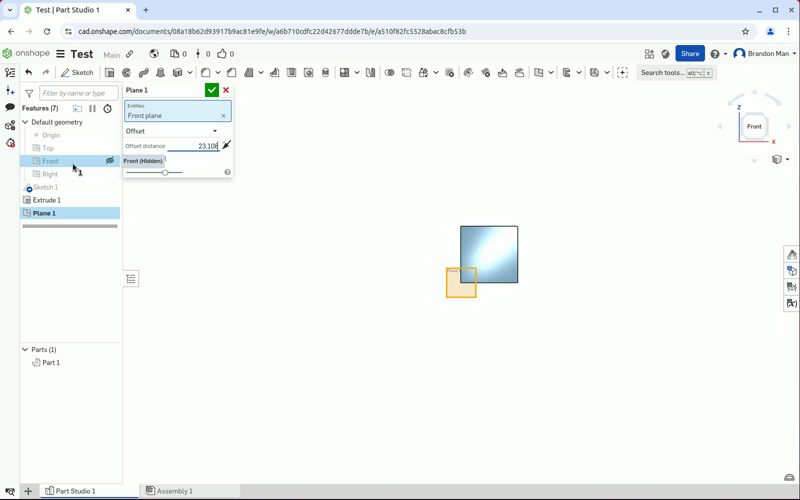
key(enter, 2)
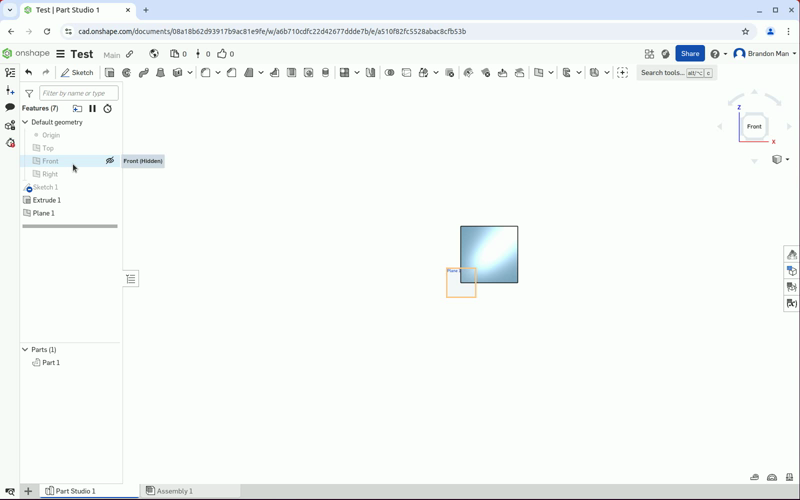
key(shift+s)
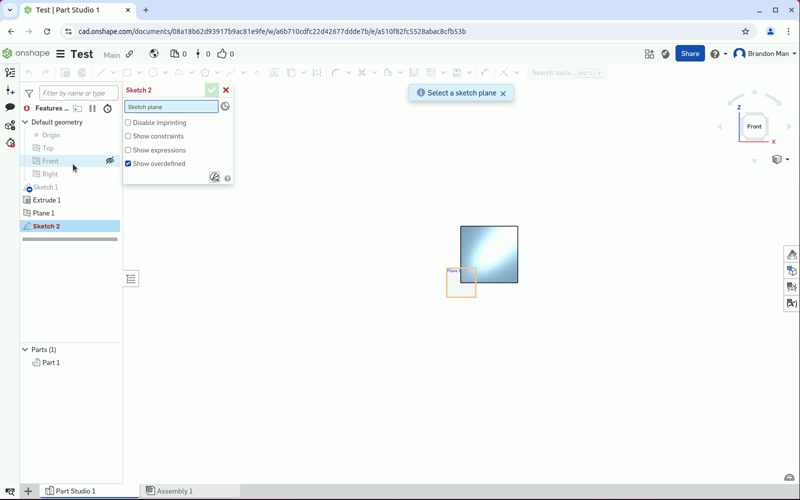
mouse_move(73, 215)
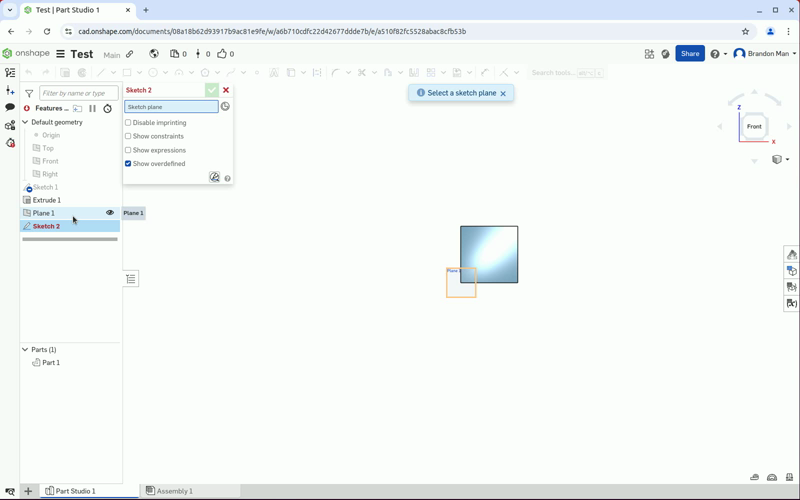
click(73, 215)
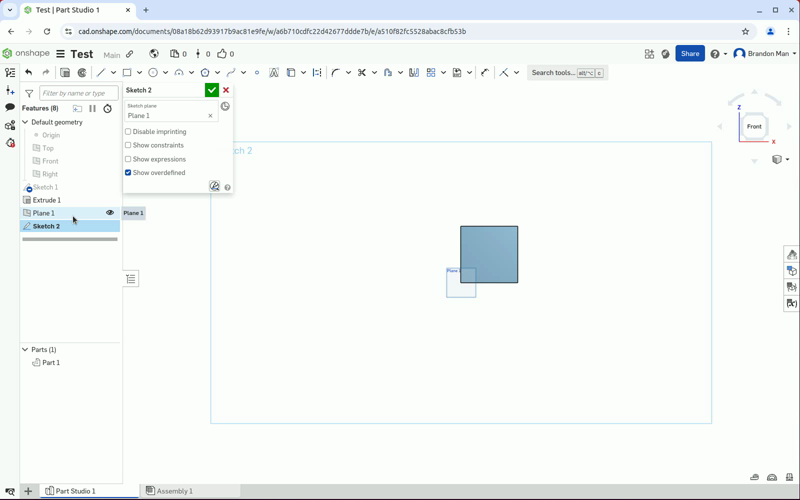
mouse_move(73, 352)
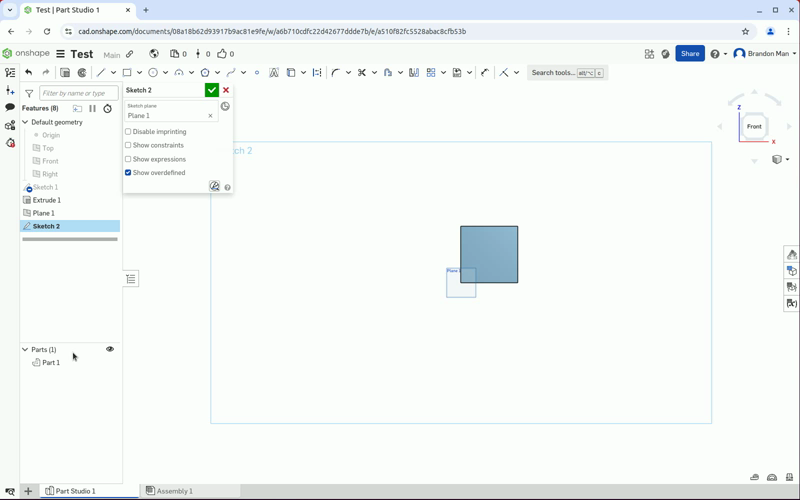
key(y)
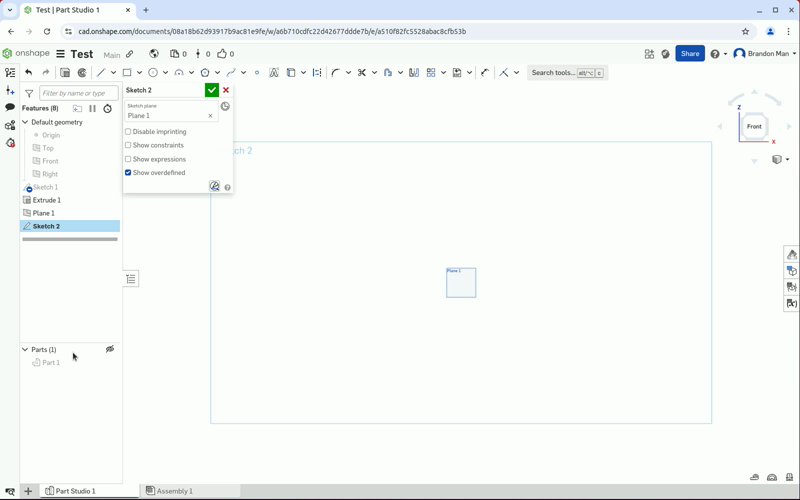
key(c)
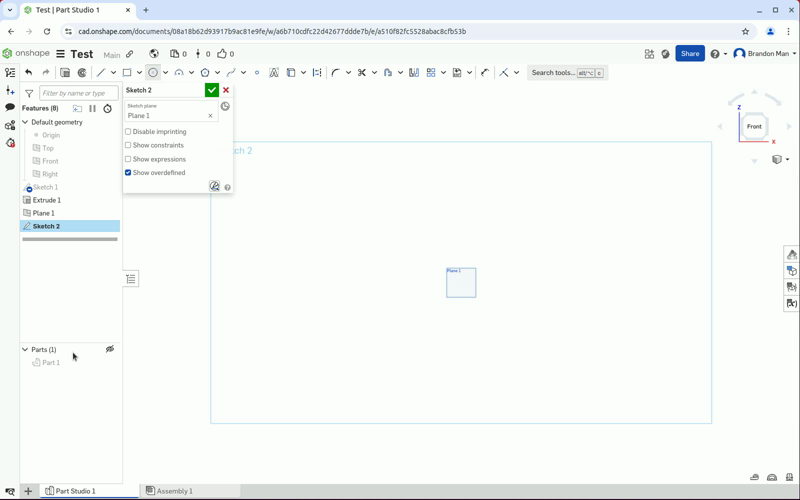
key_down(shift)
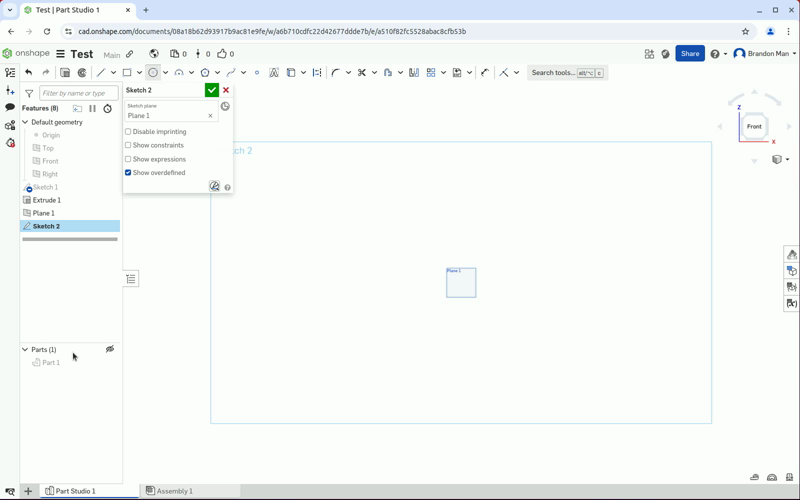
mouse_move(487, 253)
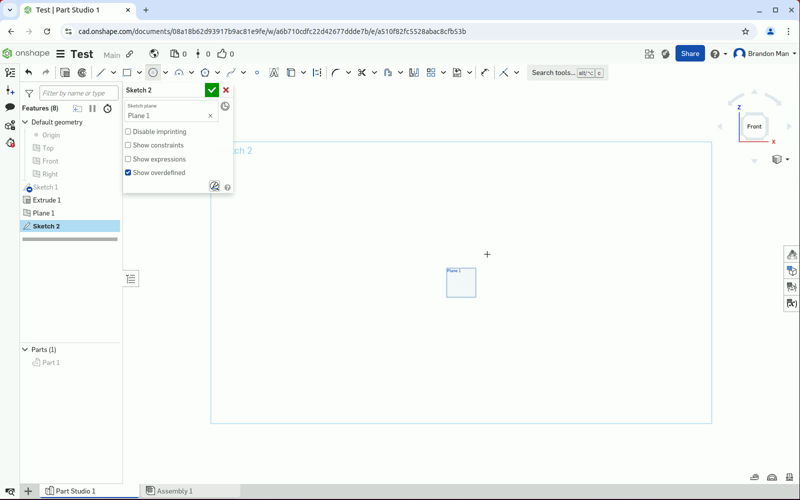
click(487, 253)
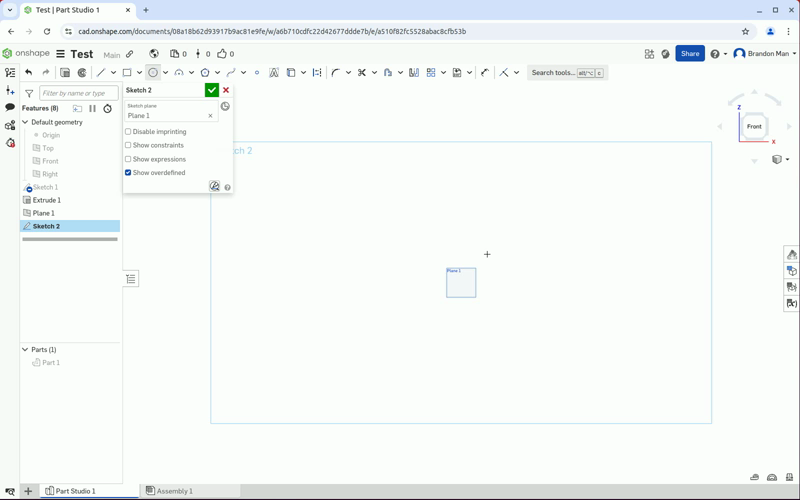
key_up(shift)
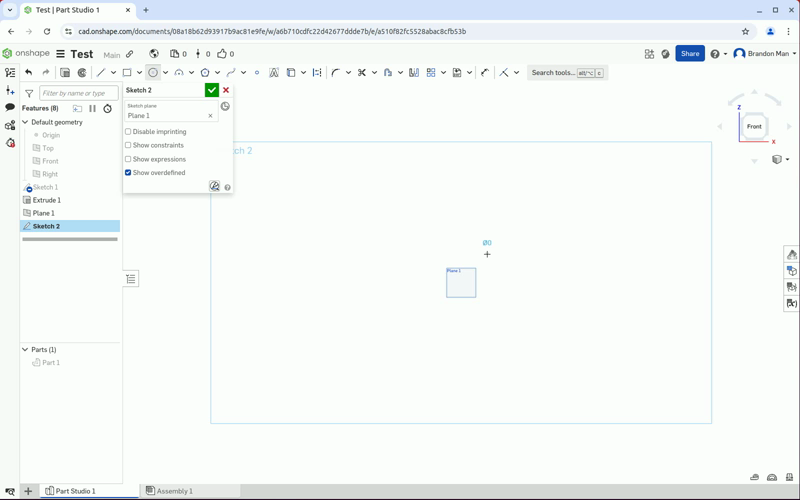
mouse_move(506, 253)
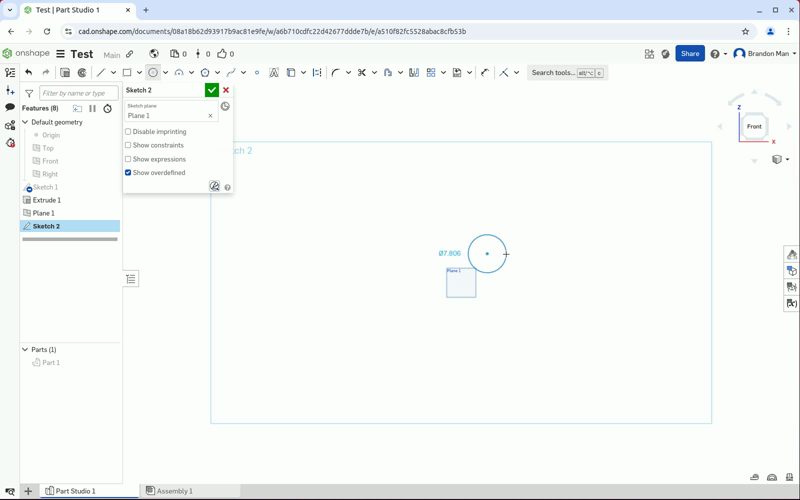
click(506, 253)
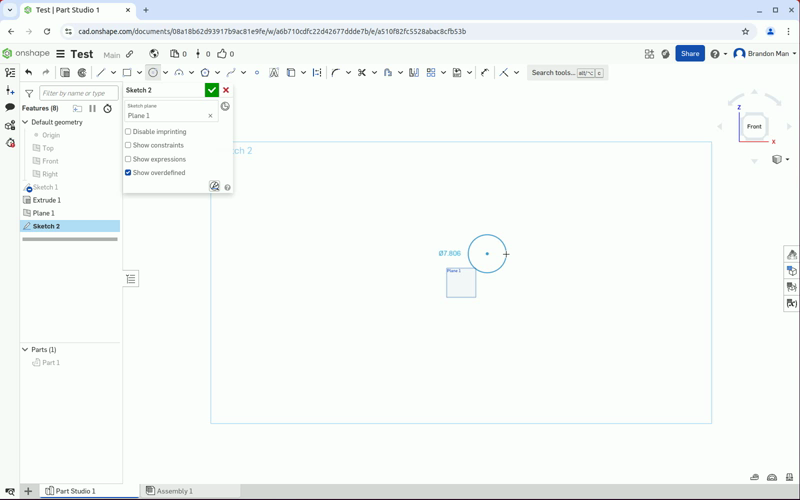
key(esc)
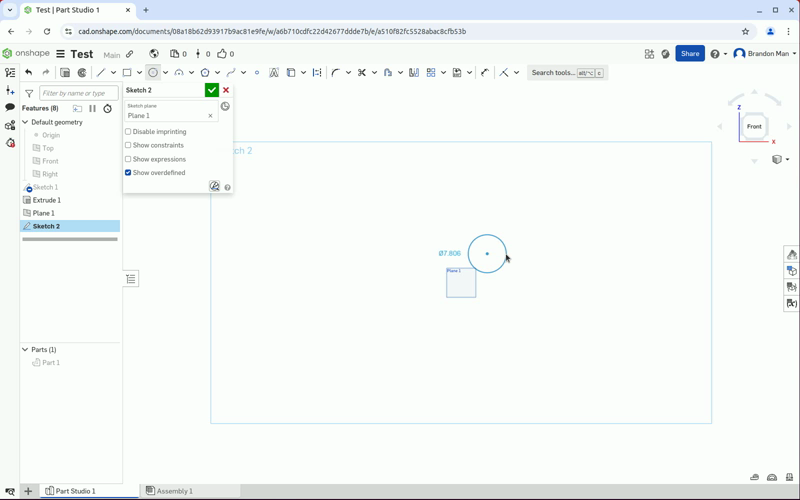
mouse_move(473, 247)
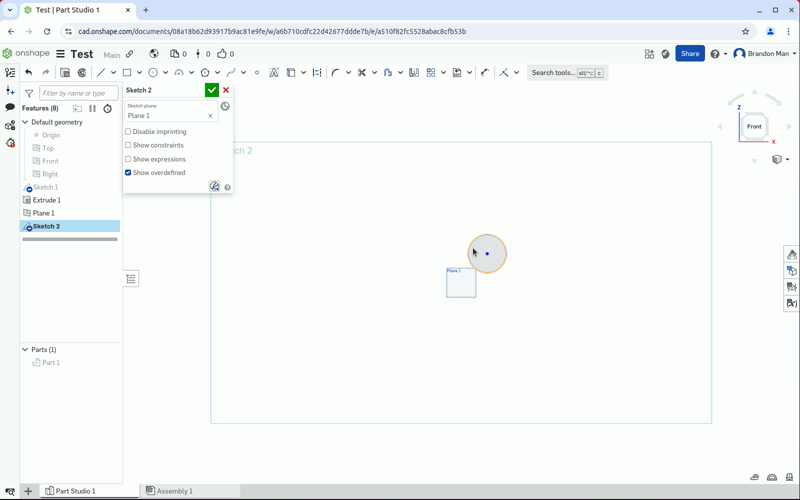
scroll(6)
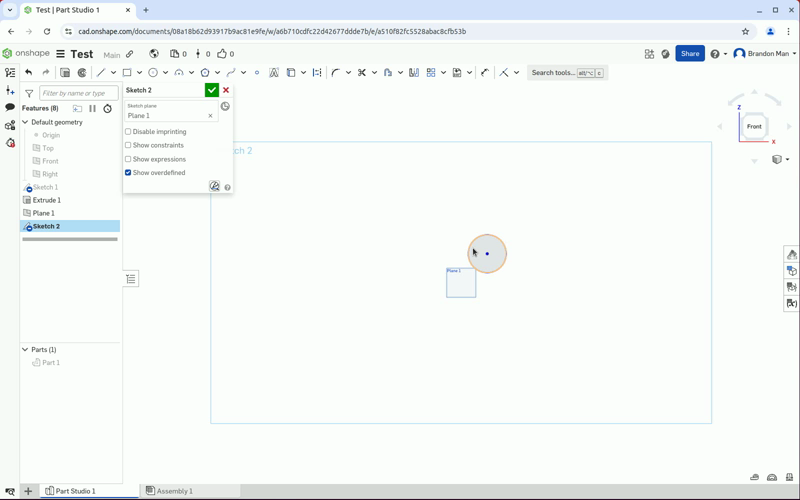
scroll(6)
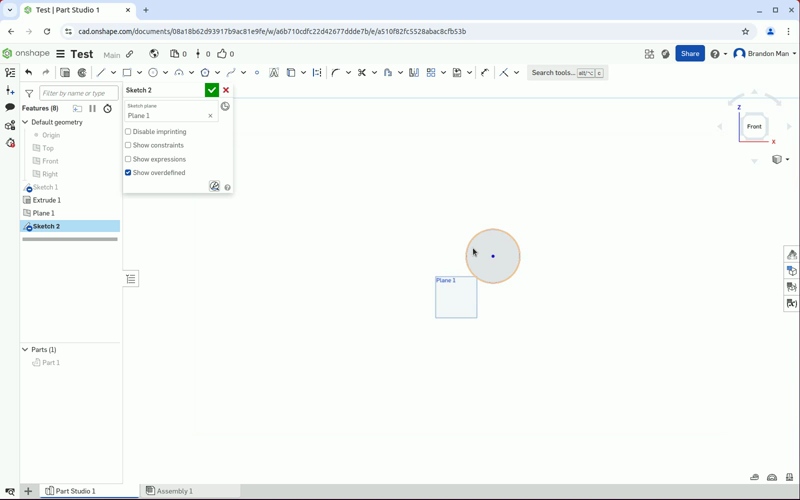
scroll(6)
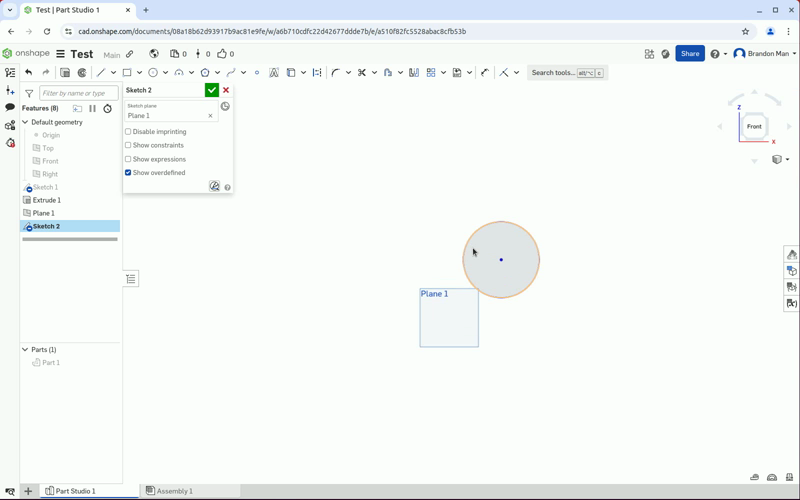
scroll(6)
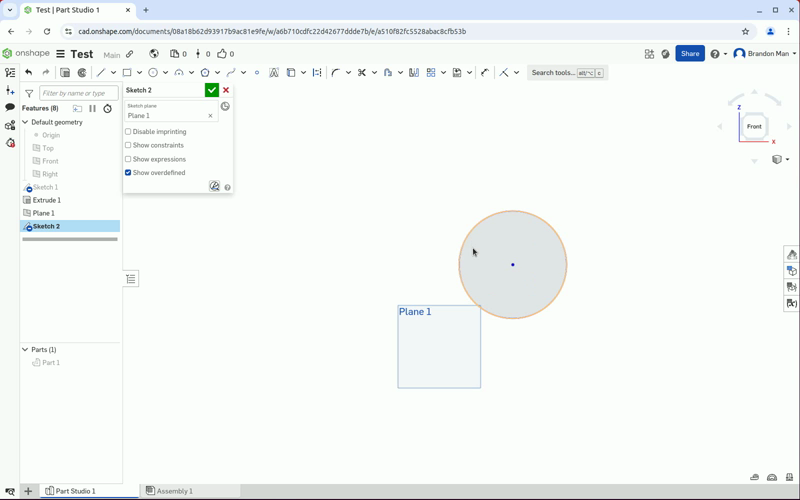
scroll(6)
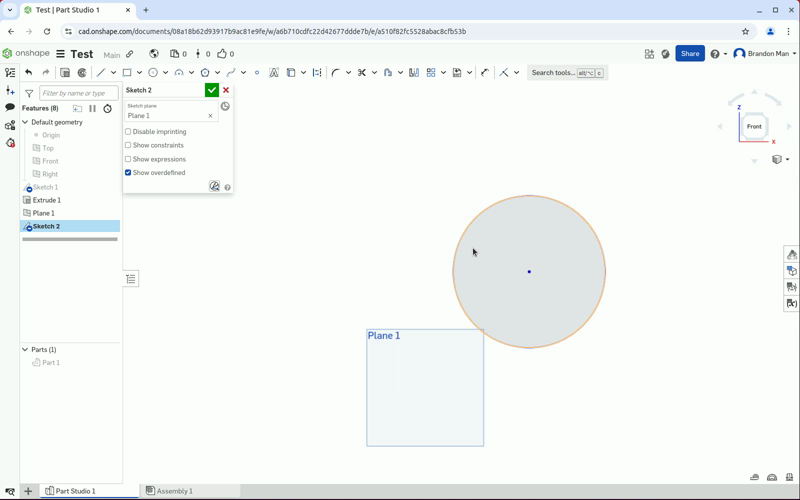
scroll(6)
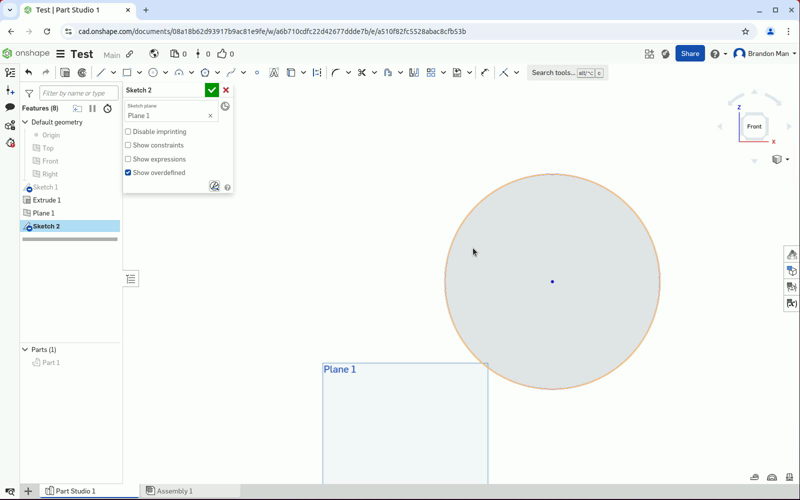
scroll(6)
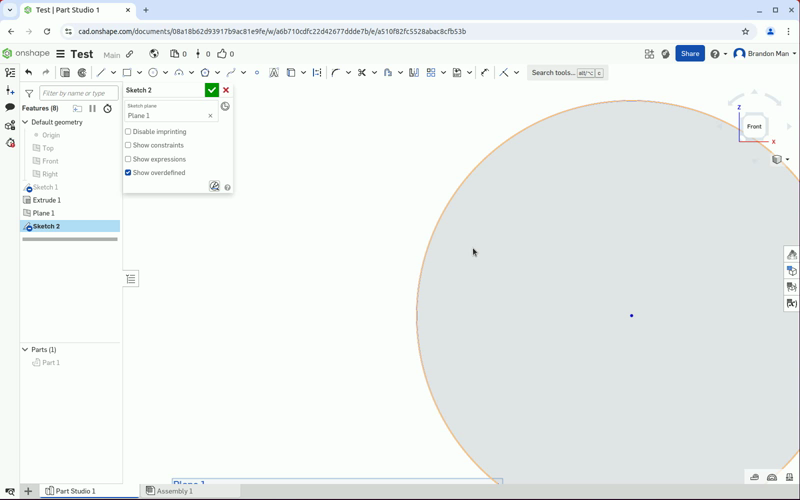
click(473, 247)
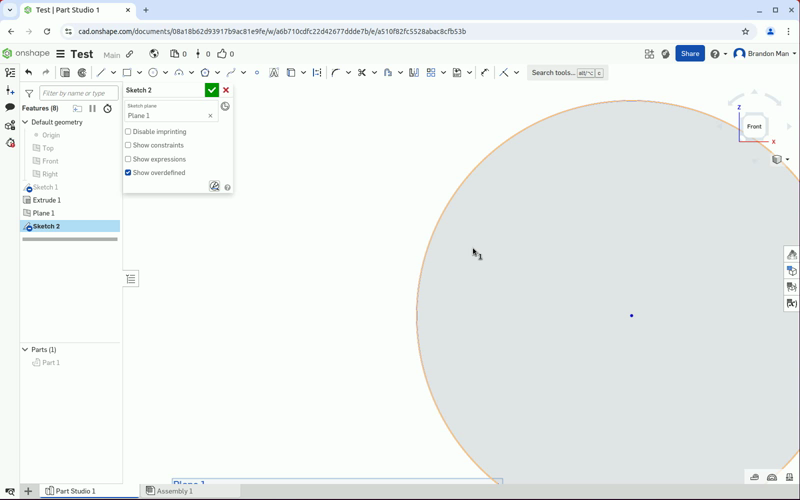
scroll(-6)
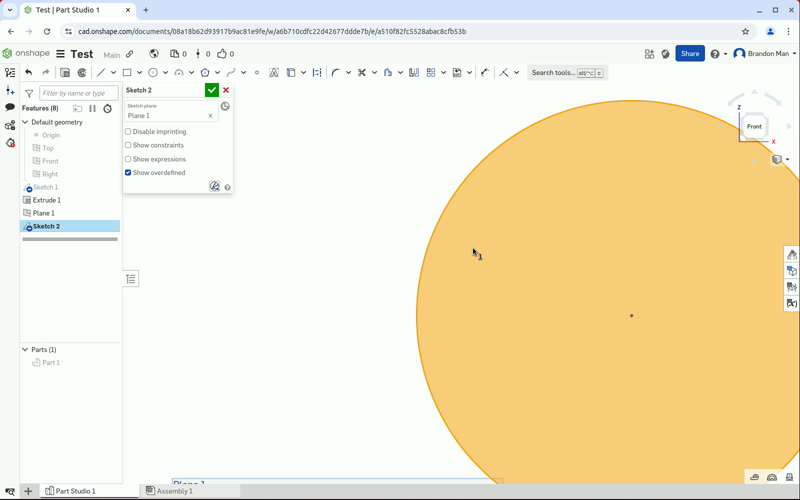
scroll(-6)
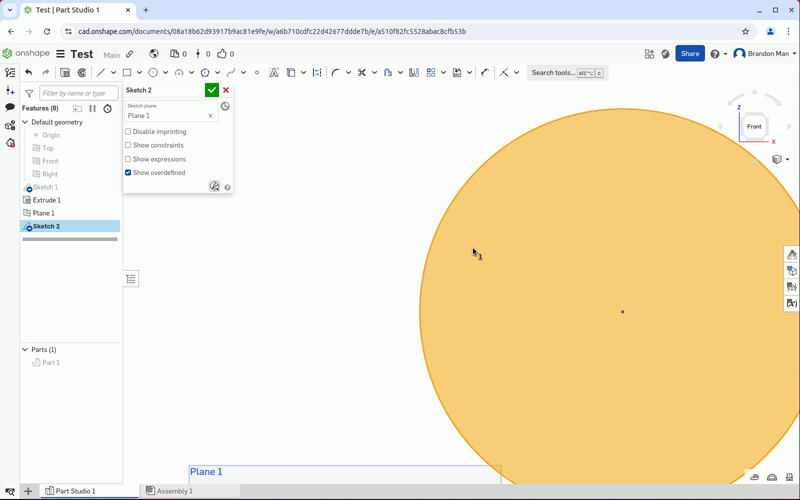
scroll(-6)
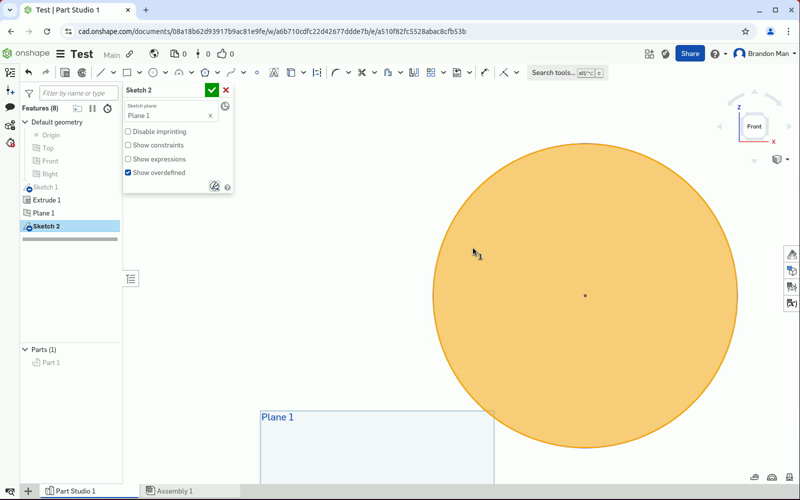
scroll(-6)
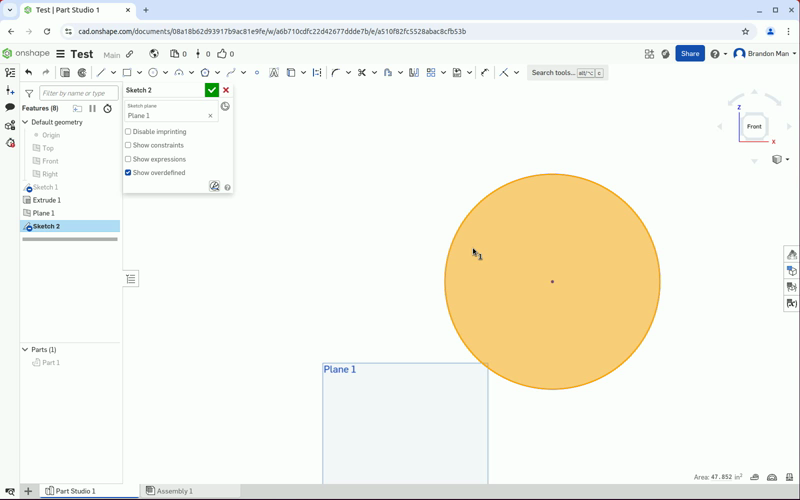
scroll(-6)
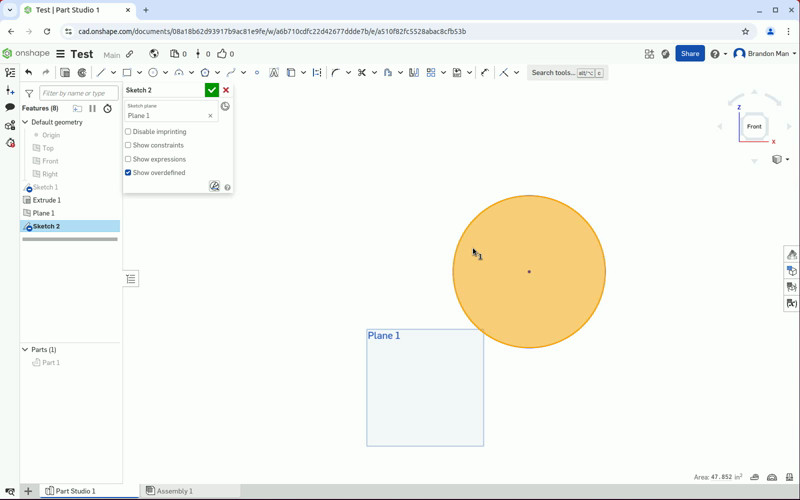
scroll(-6)
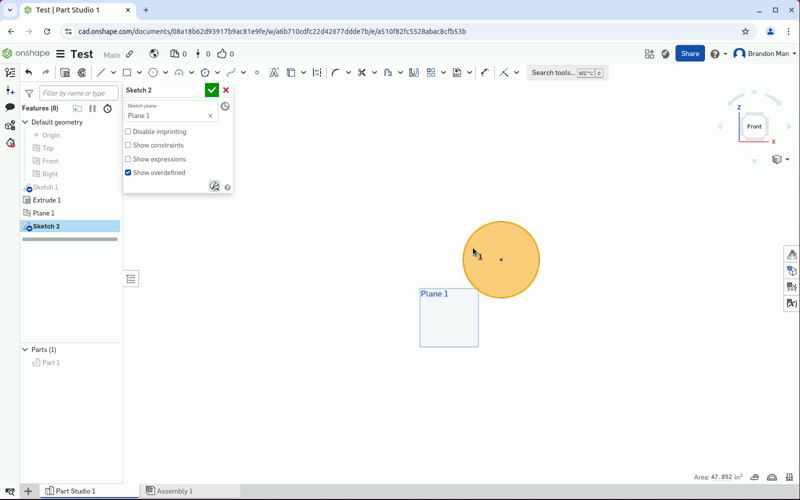
scroll(-6)
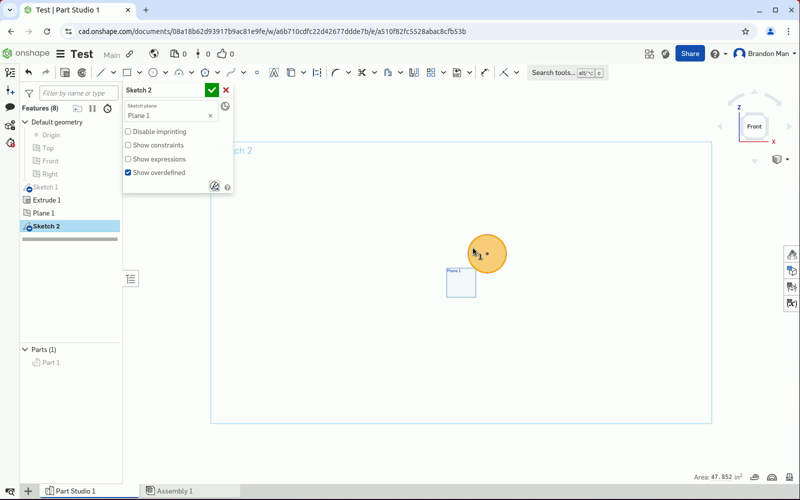
mouse_move(73, 352)
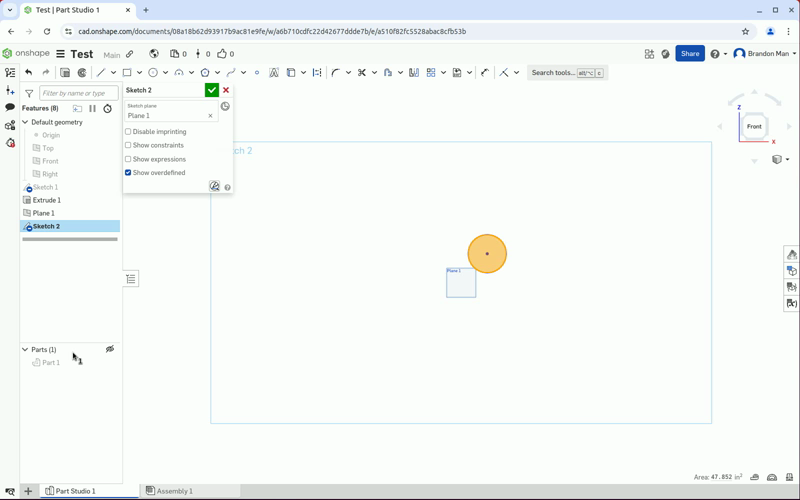
key(shift+y)
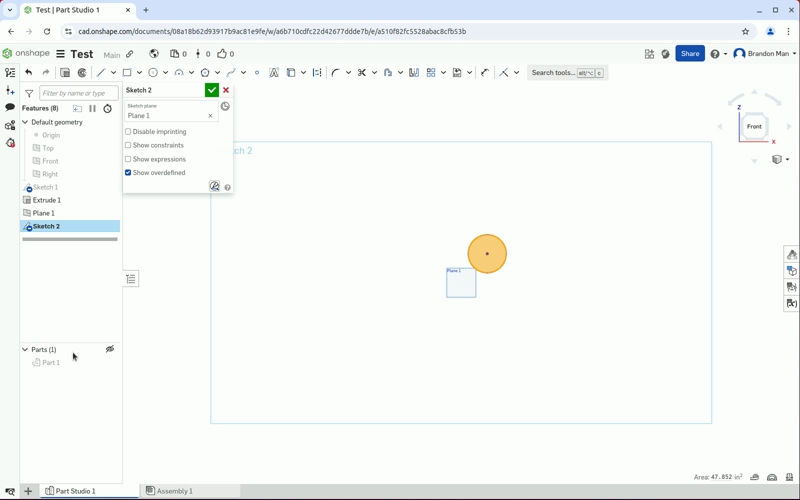
key(shift+e)
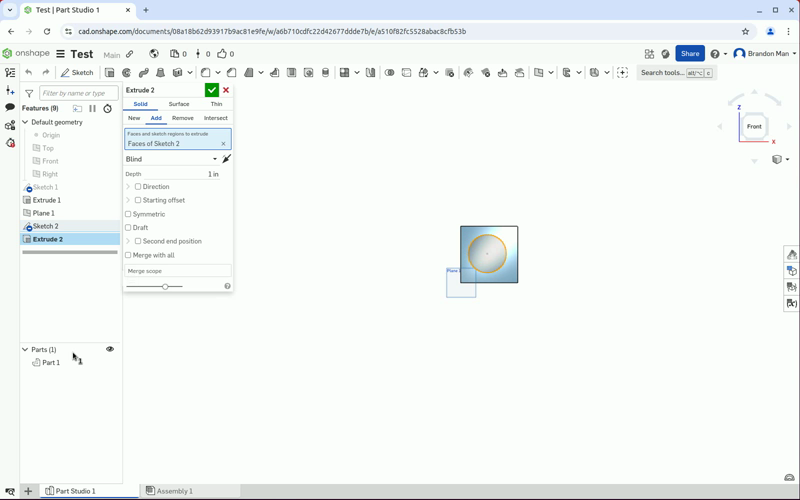
mouse_move(143, 106)
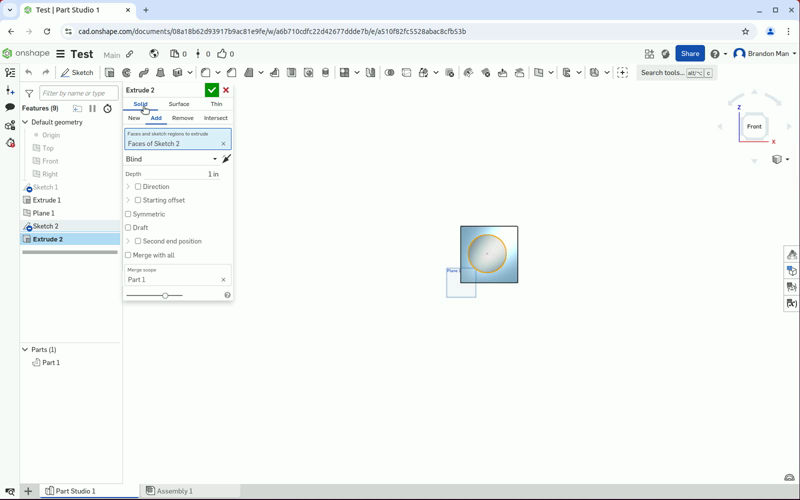
click(143, 106)
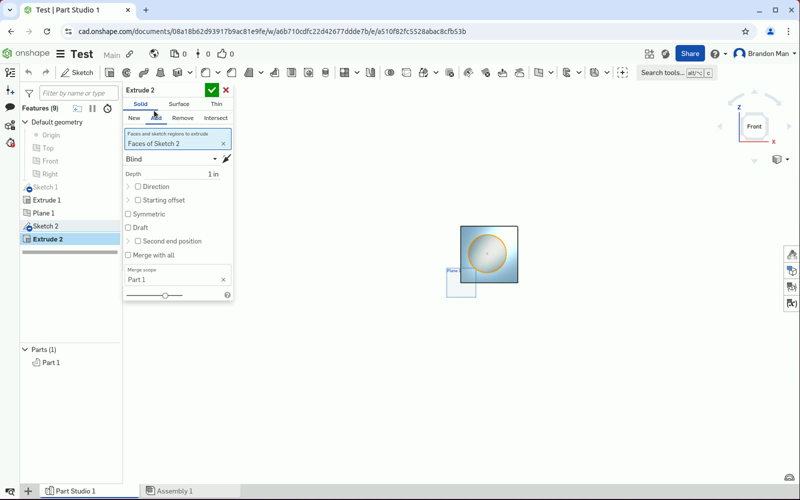
mouse_move(186, 120)
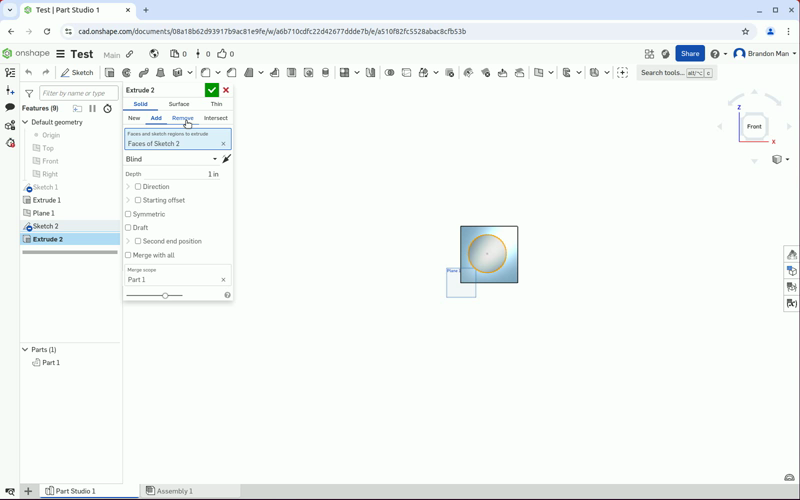
click(186, 120)
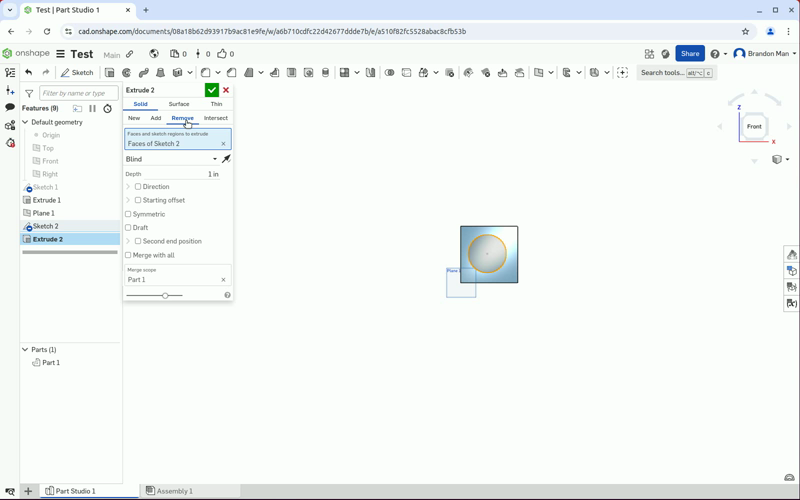
key(tab, 4)
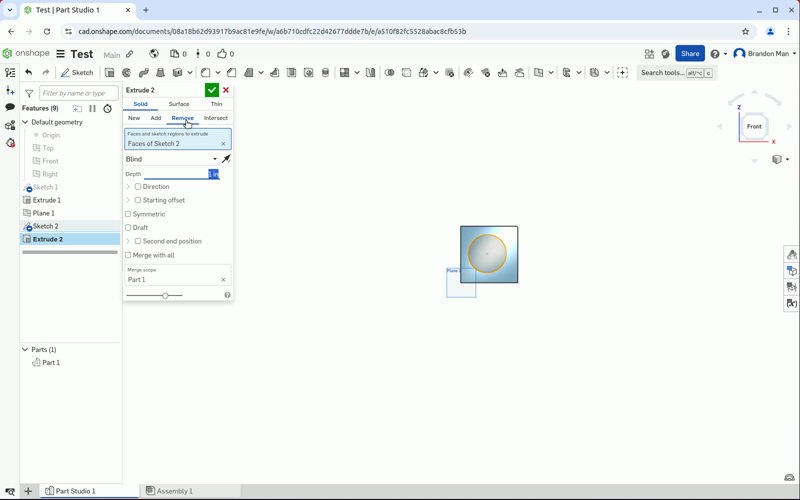
text(23.108)
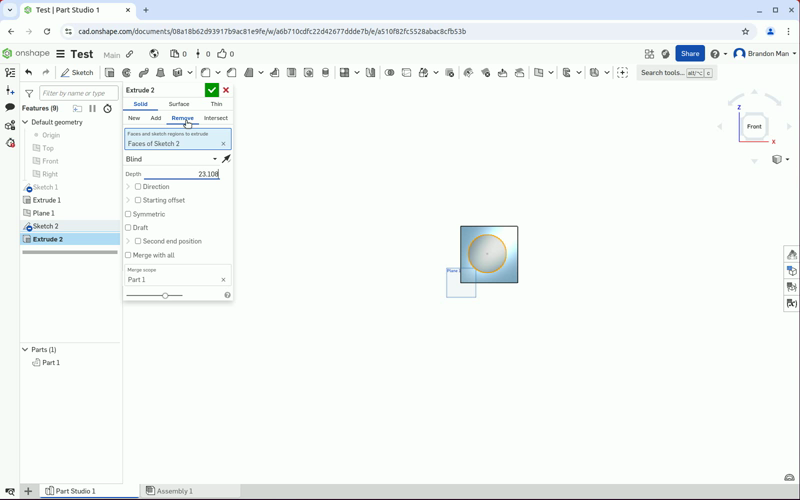
key(tab, 6)
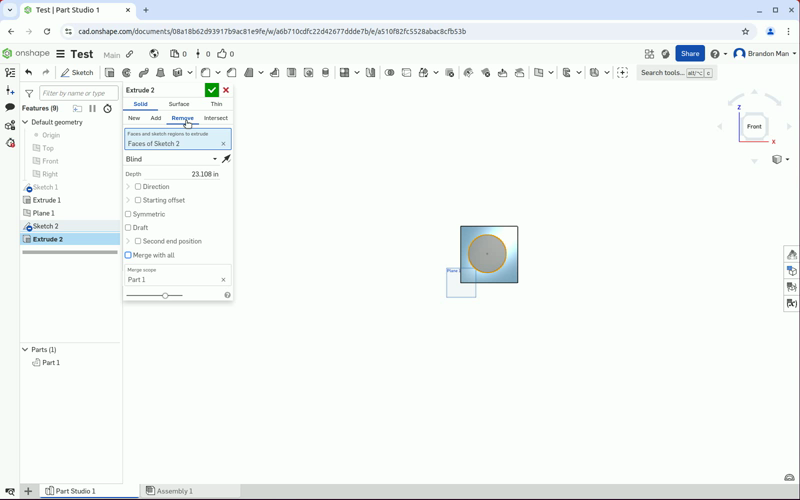
key(space)
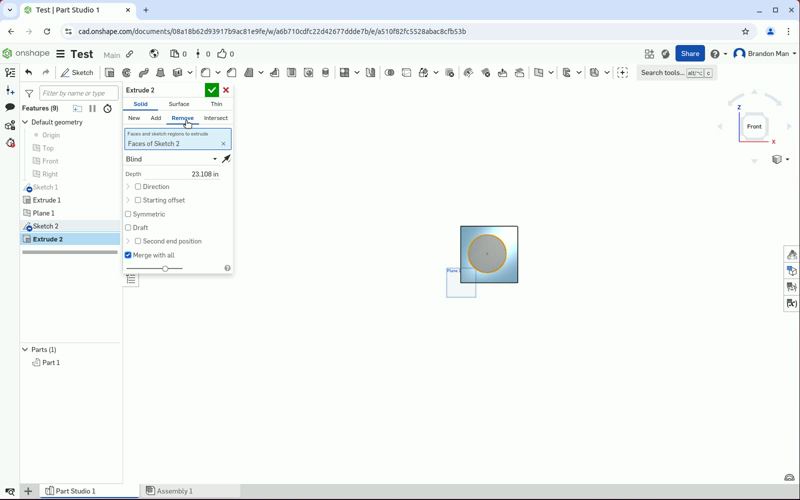
key(enter)
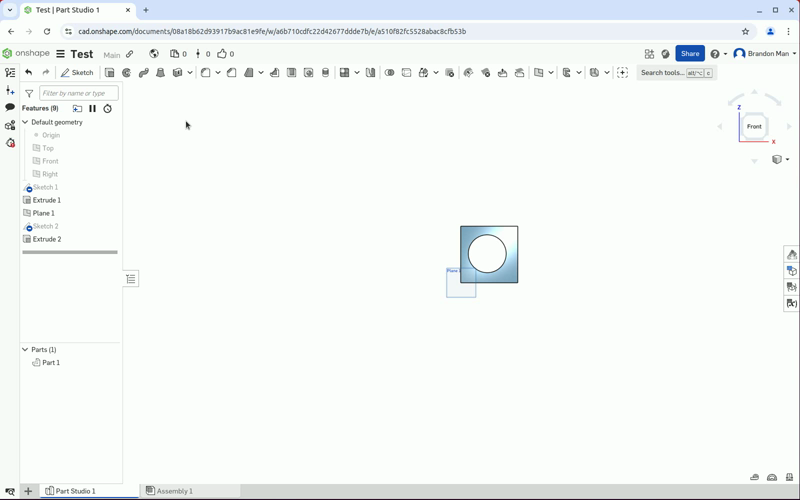
key(shift+h)
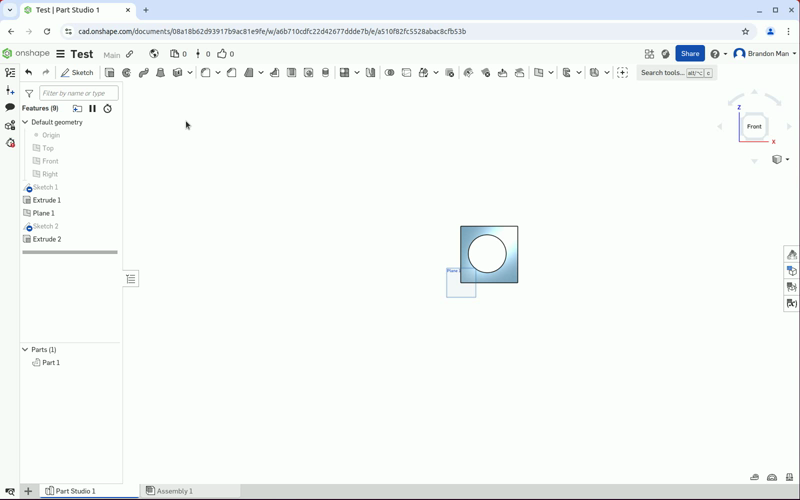
key(shift+h)
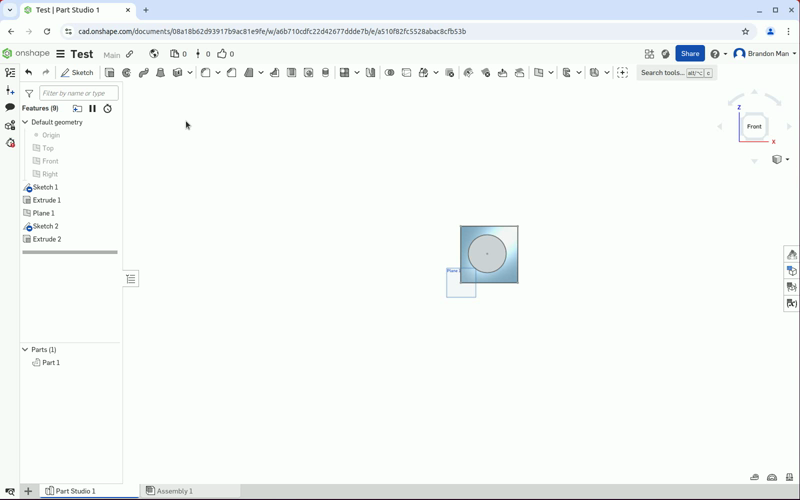
key(shift+7)
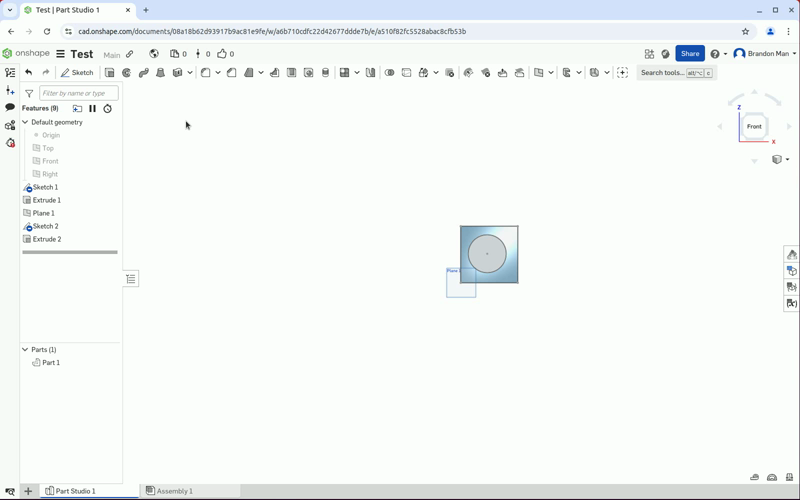
key(left, 2)
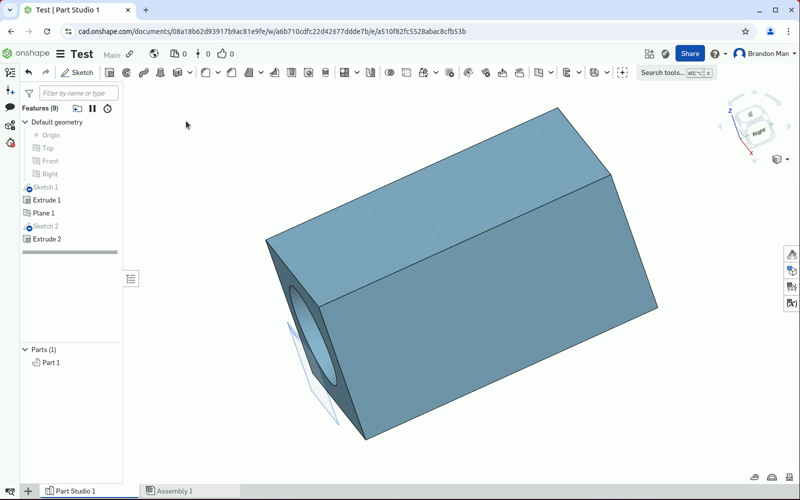
key(down, 2)
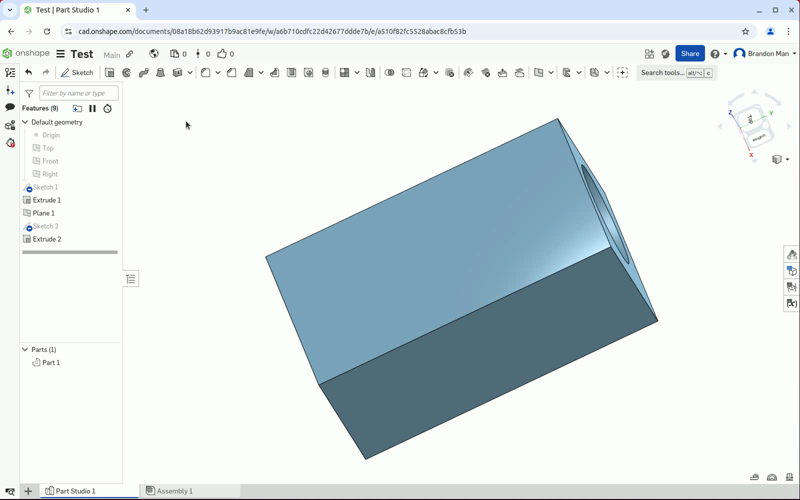
key(up, 2)
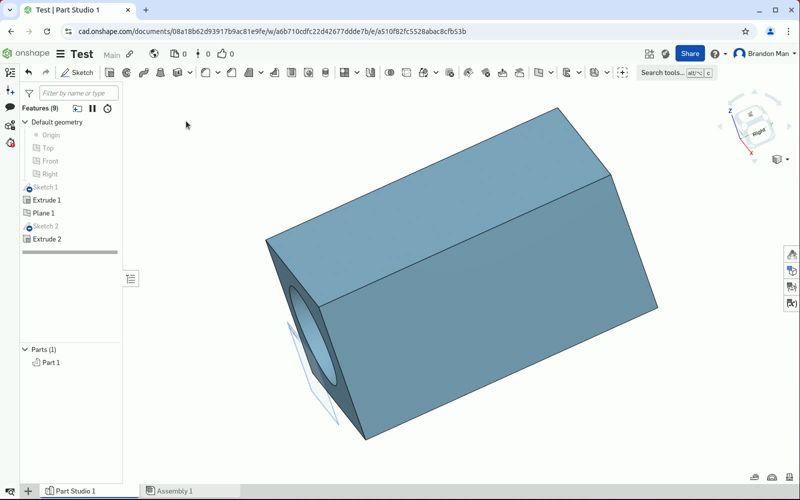
key(right, 2)
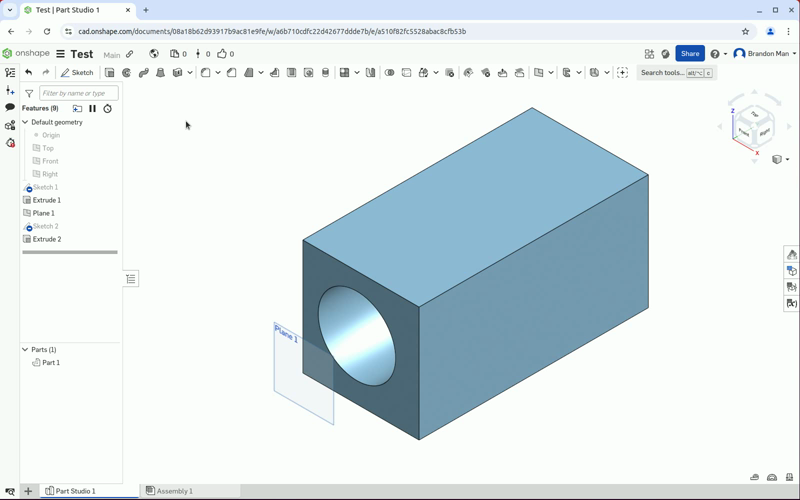
mouse_move(73, 189)
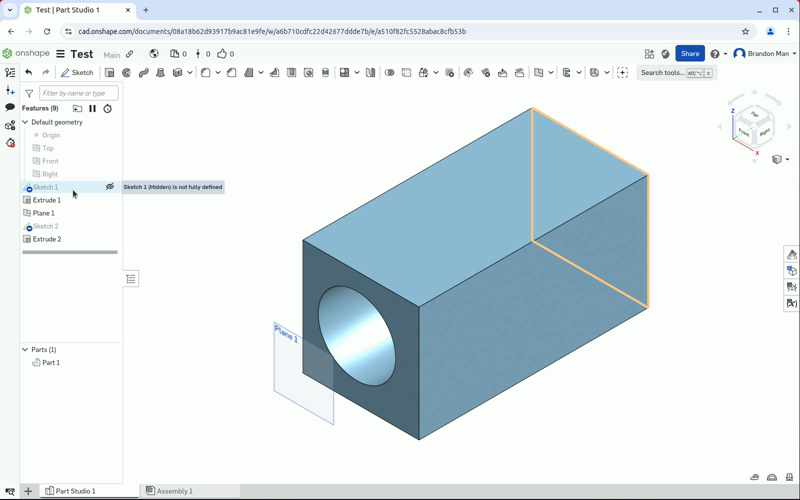
click(73, 189)